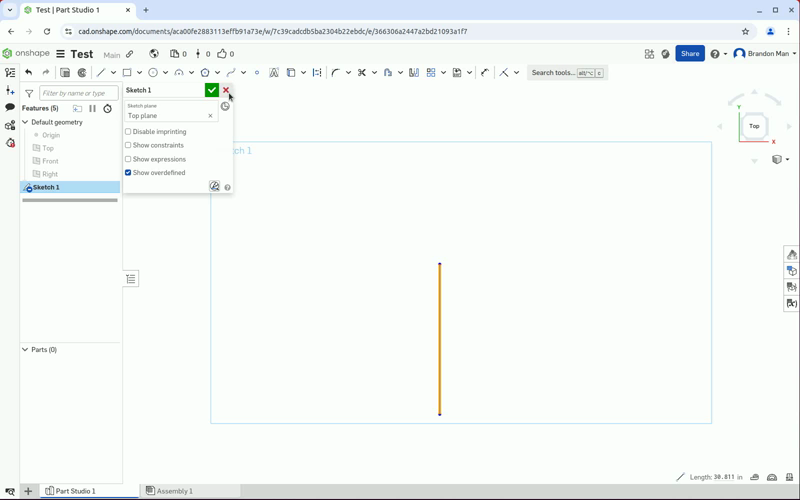
key(shift+h)
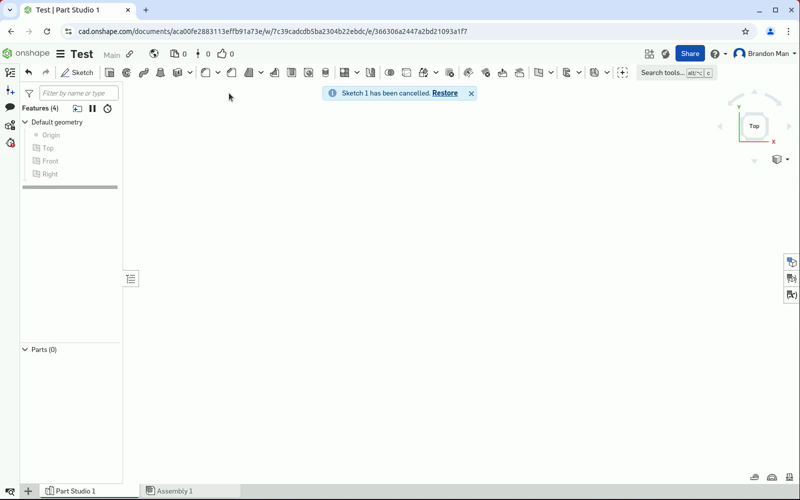
mouse_move(73, 352)
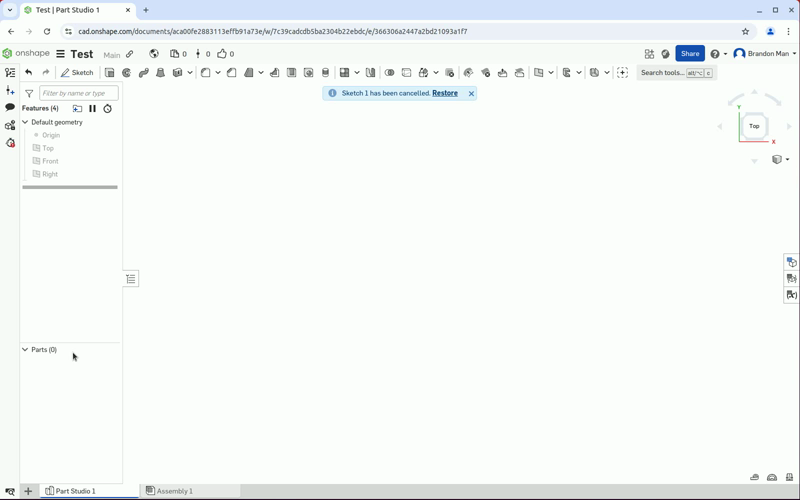
key(y)
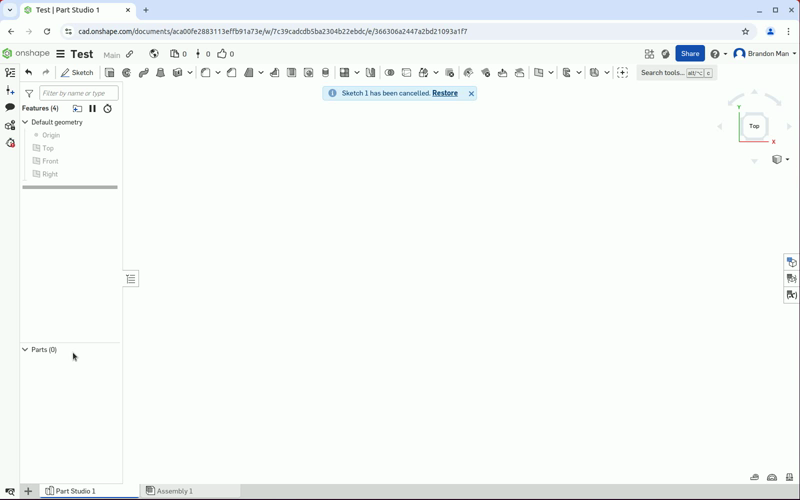
key(shift+p)
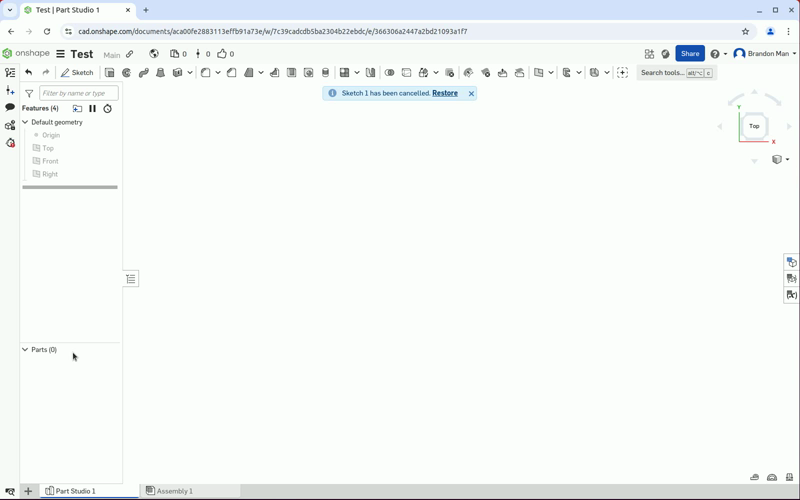
key(space)
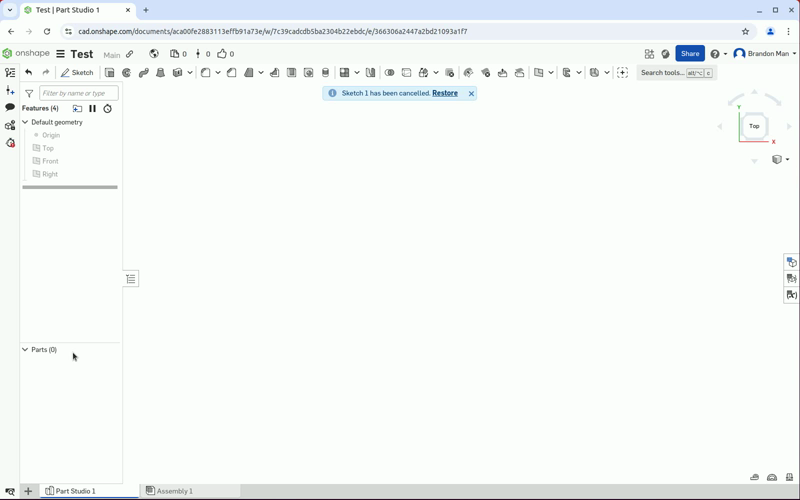
key_down(shift)
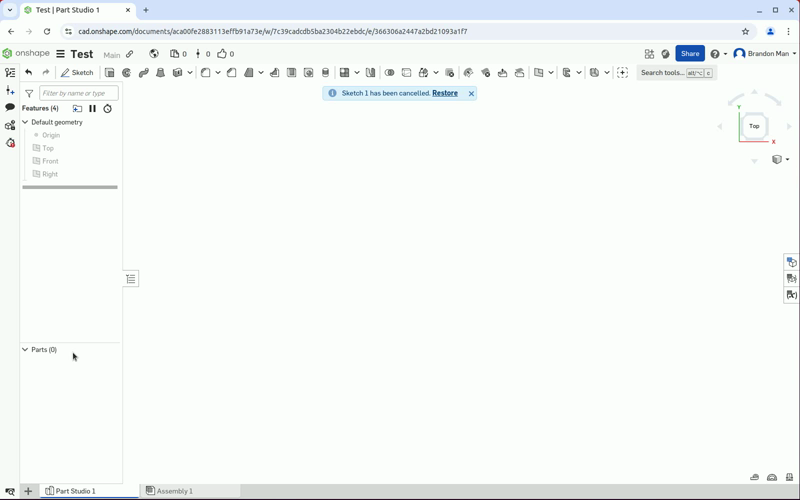
key(up)
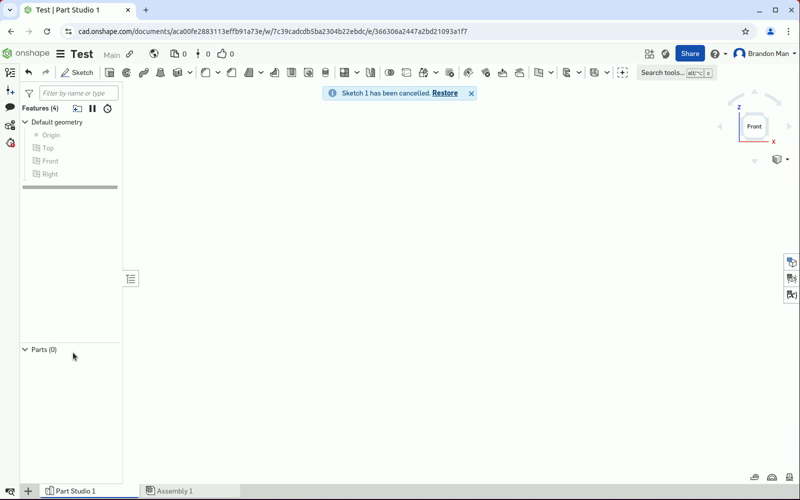
key_up(shift)
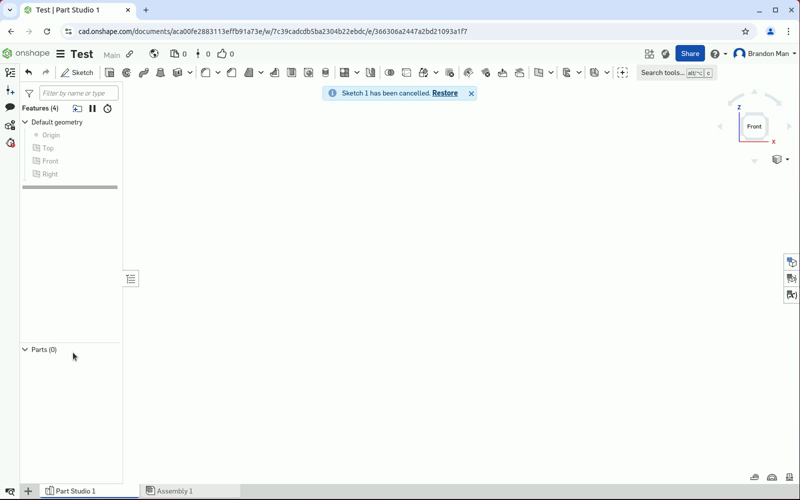
mouse_move(73, 352)
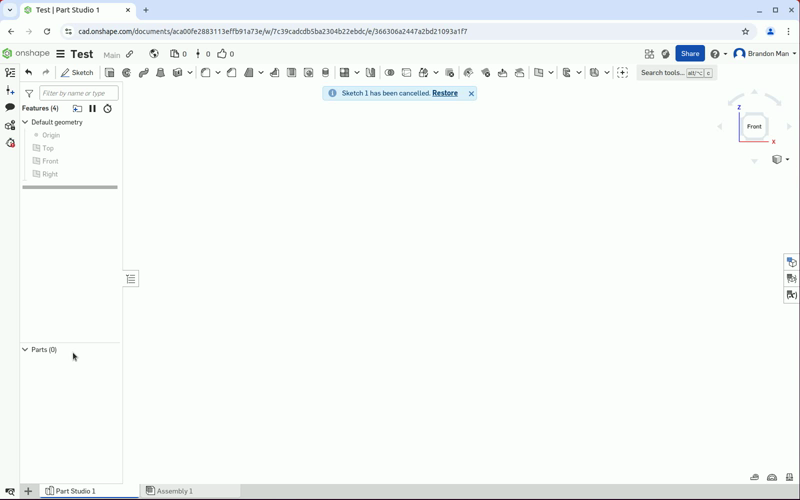
key(shift+y)
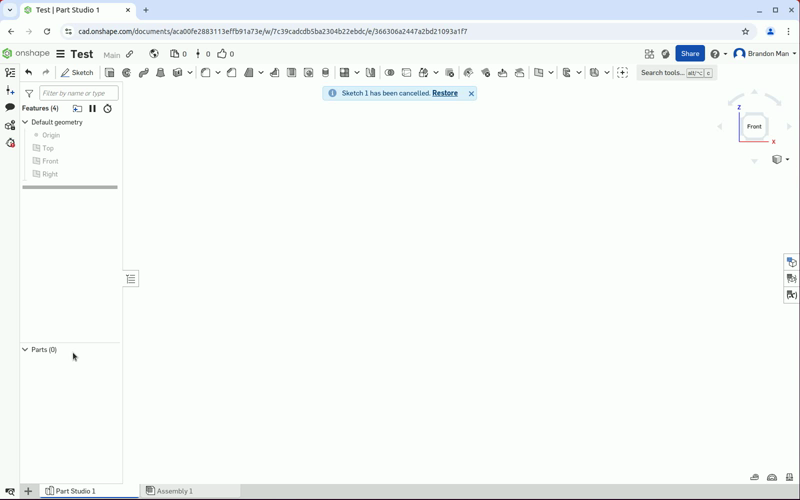
key(shift+s)
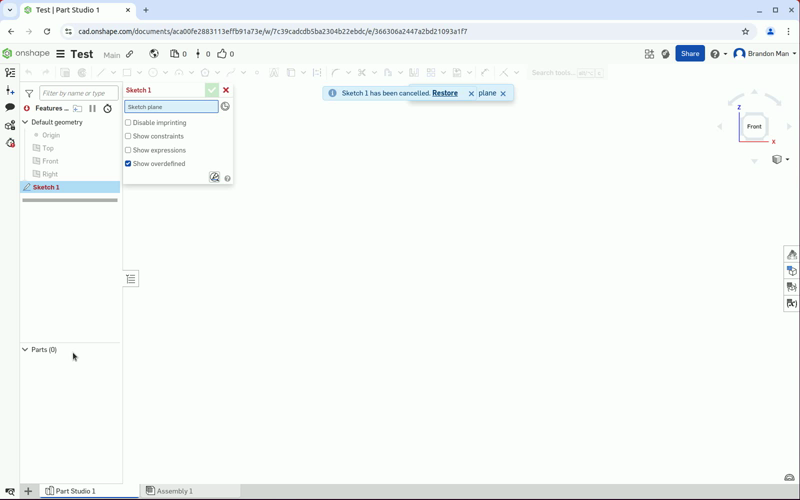
mouse_move(73, 163)
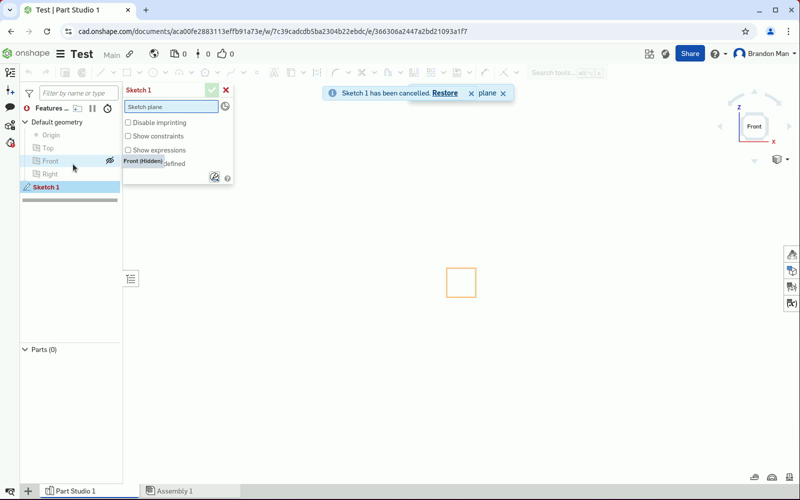
click(73, 163)
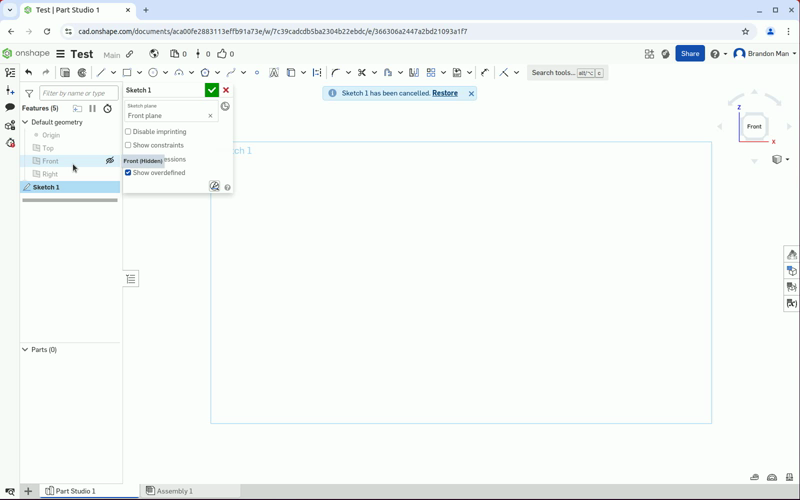
mouse_move(73, 352)
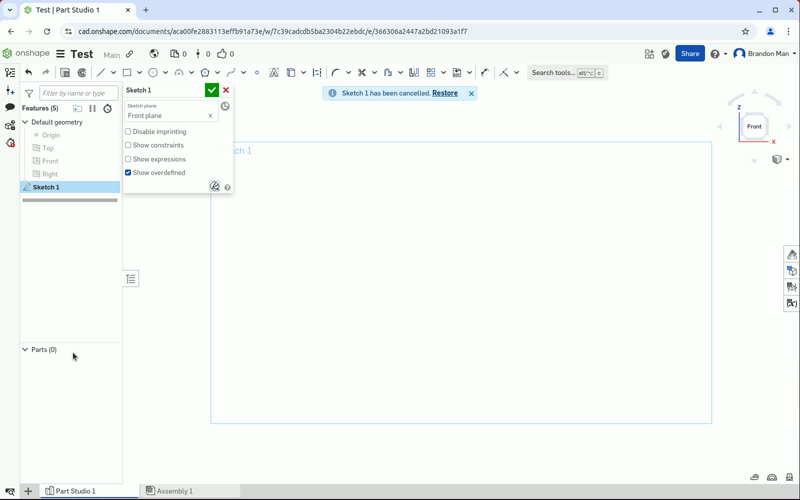
key(y)
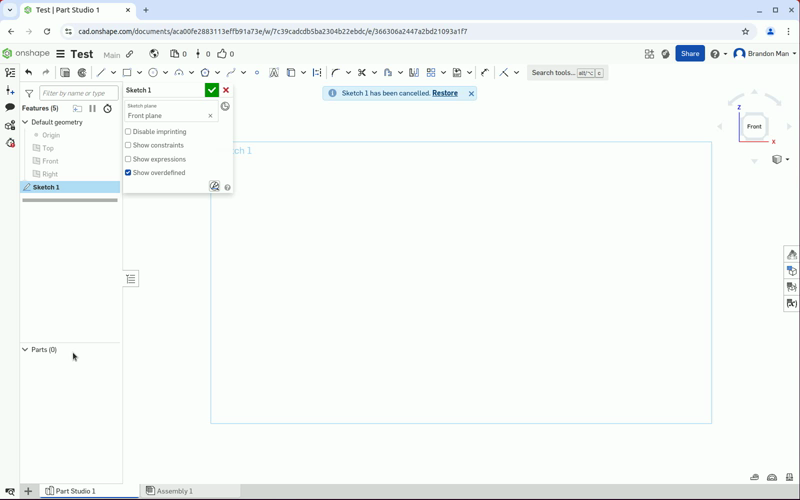
key(c)
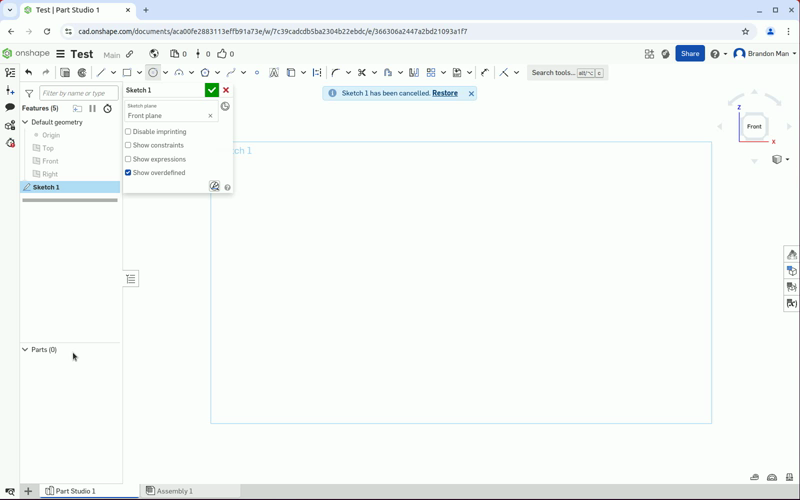
key_down(shift)
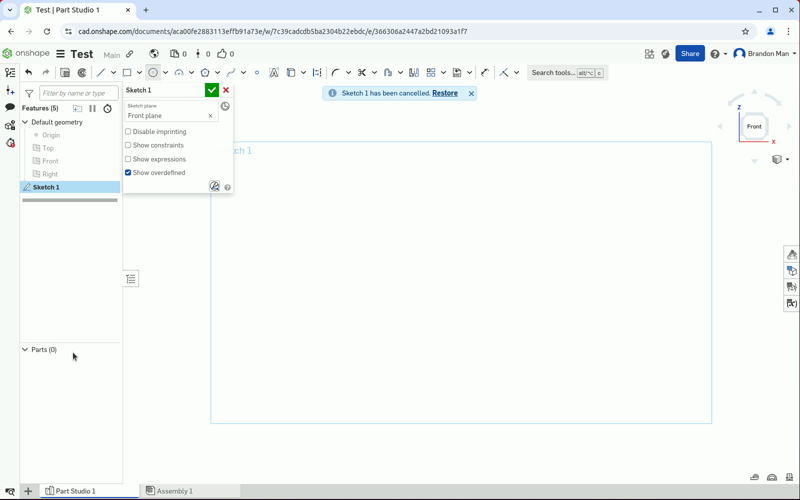
mouse_move(461, 282)
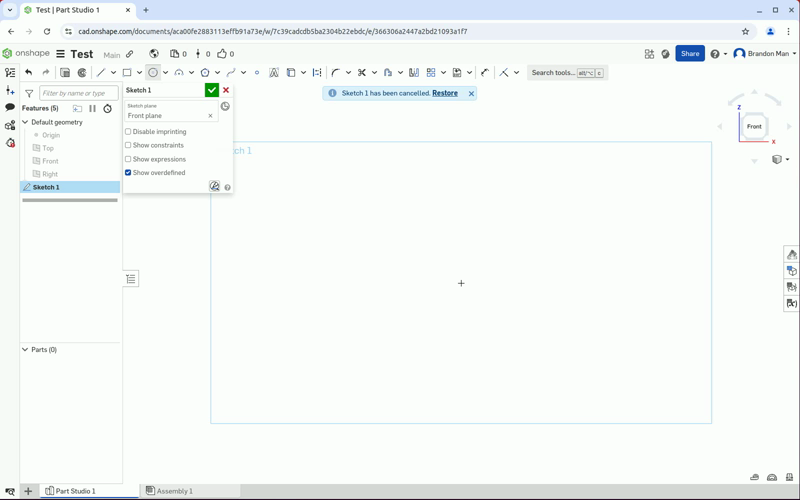
click(461, 282)
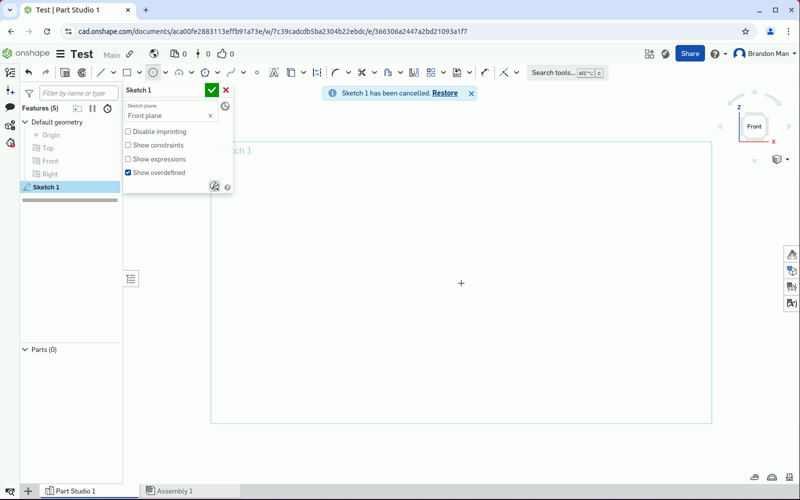
key_up(shift)
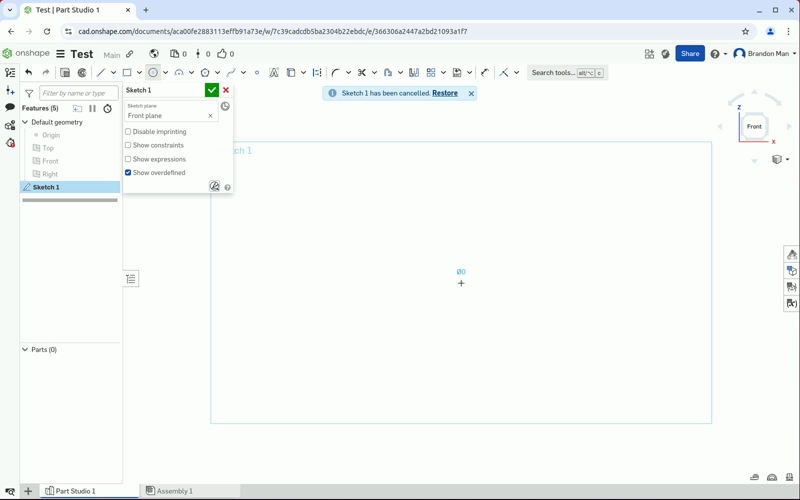
mouse_move(497, 282)
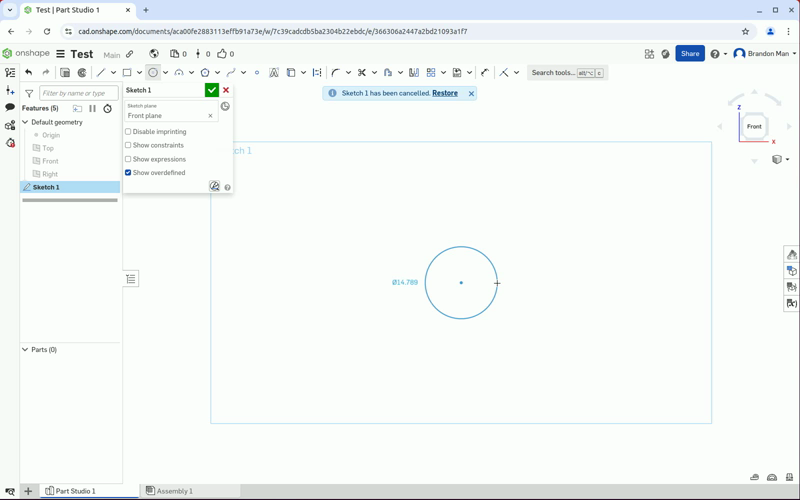
click(497, 282)
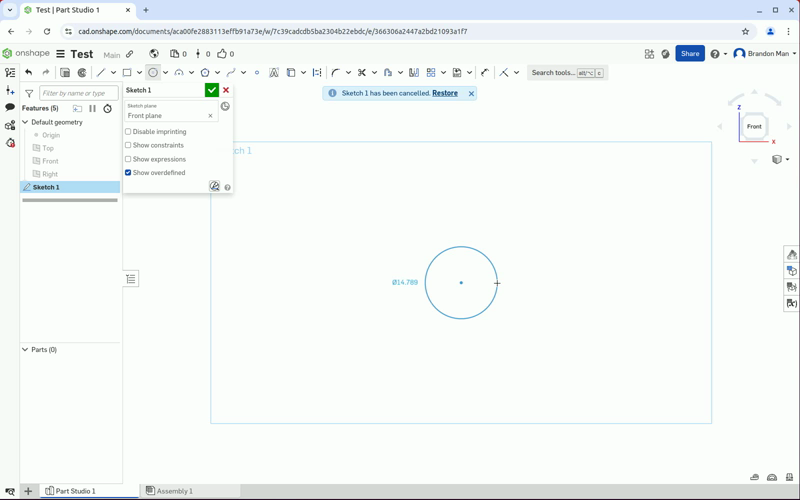
key(esc)
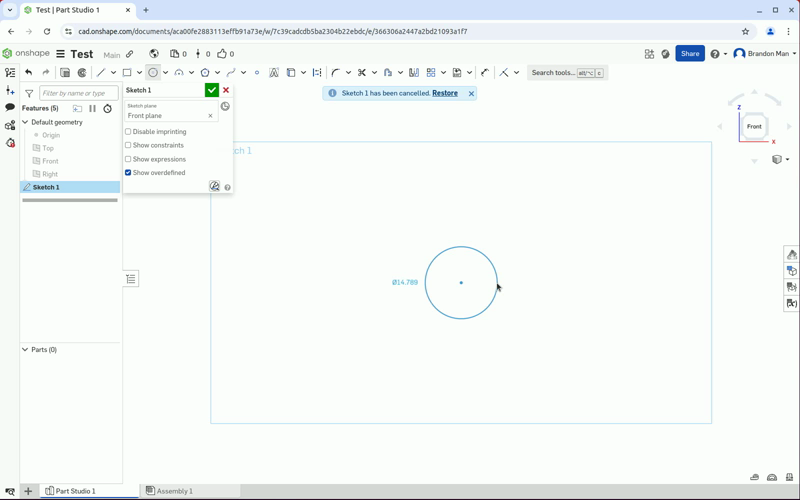
key(c)
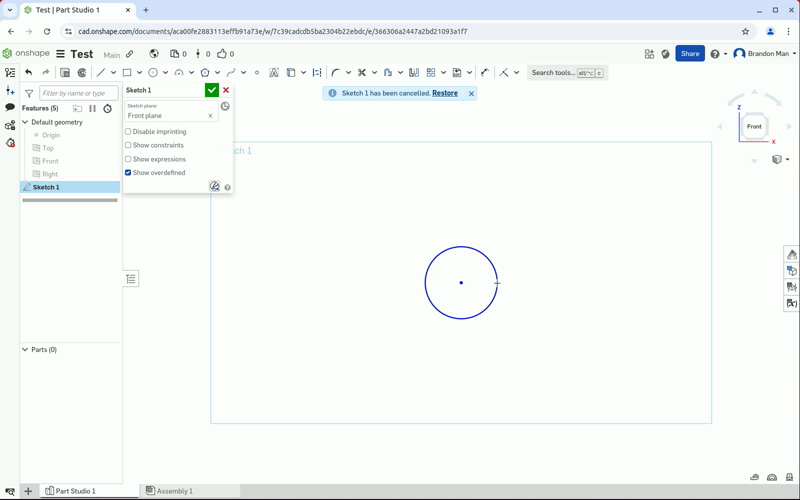
key_down(shift)
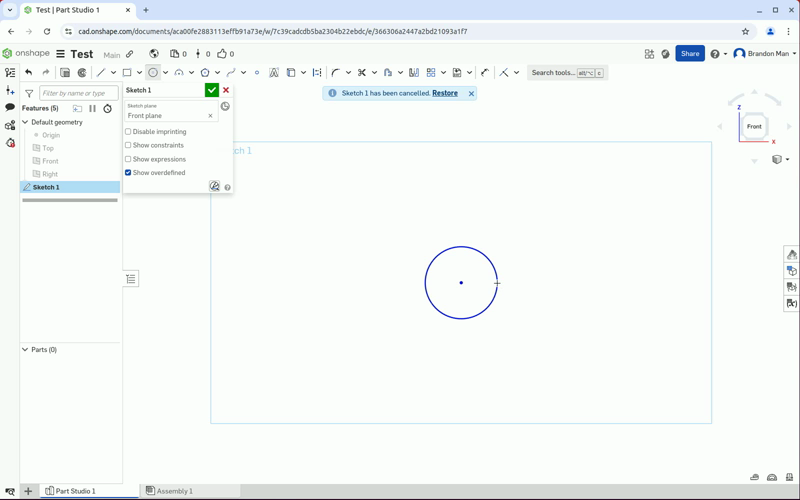
mouse_move(461, 282)
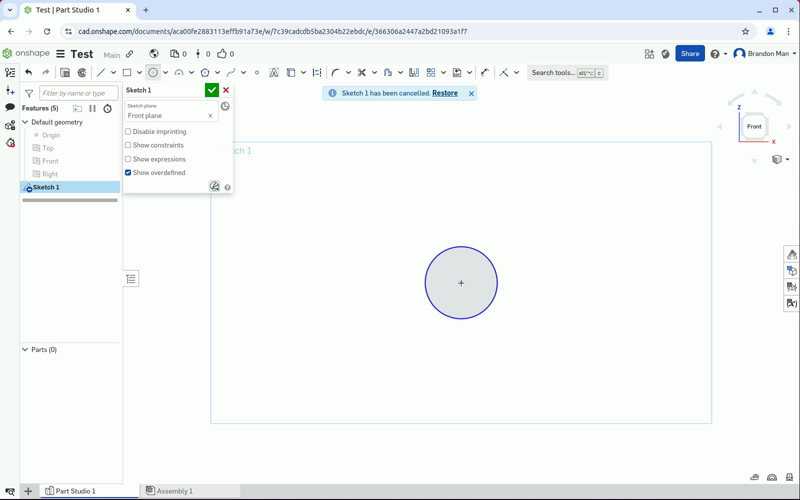
click(461, 282)
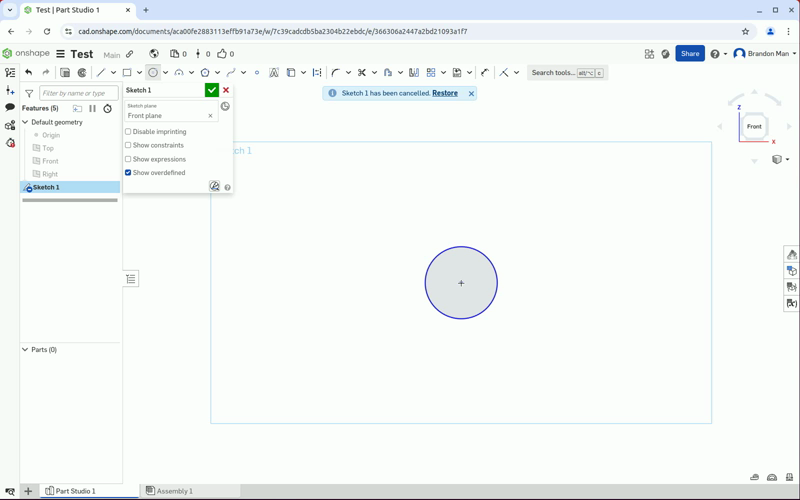
key_up(shift)
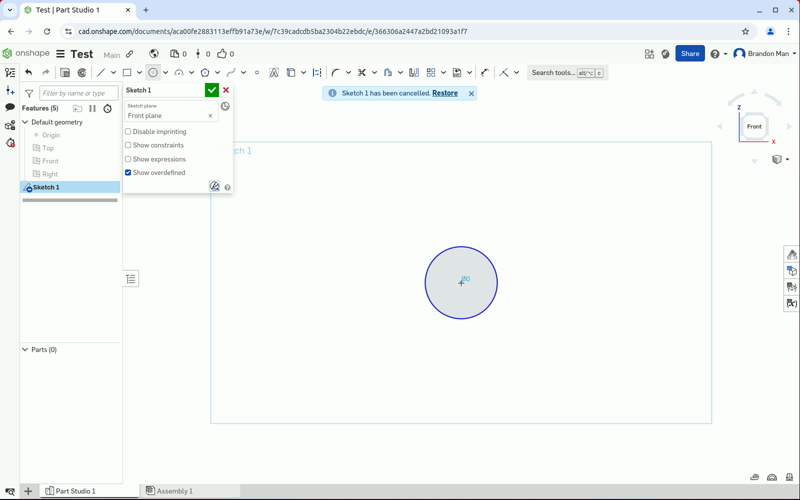
mouse_move(479, 282)
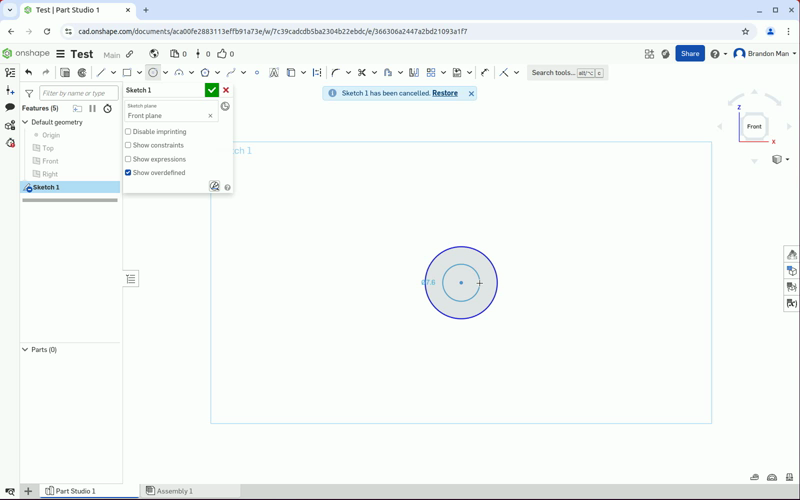
click(479, 282)
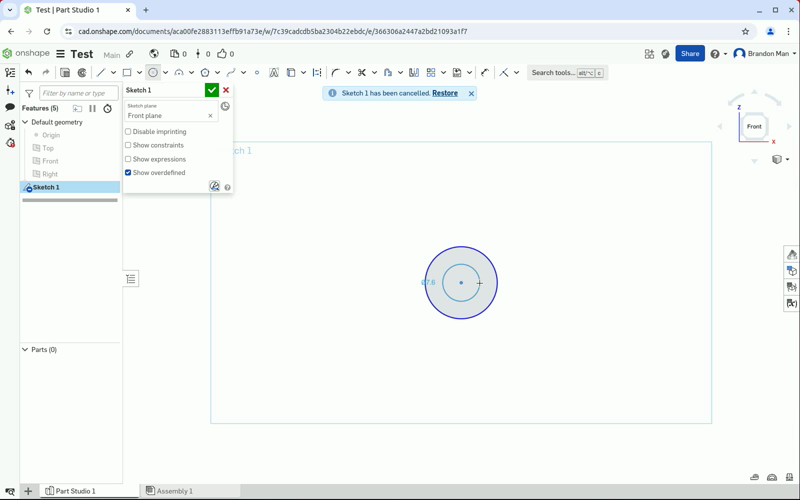
key(esc)
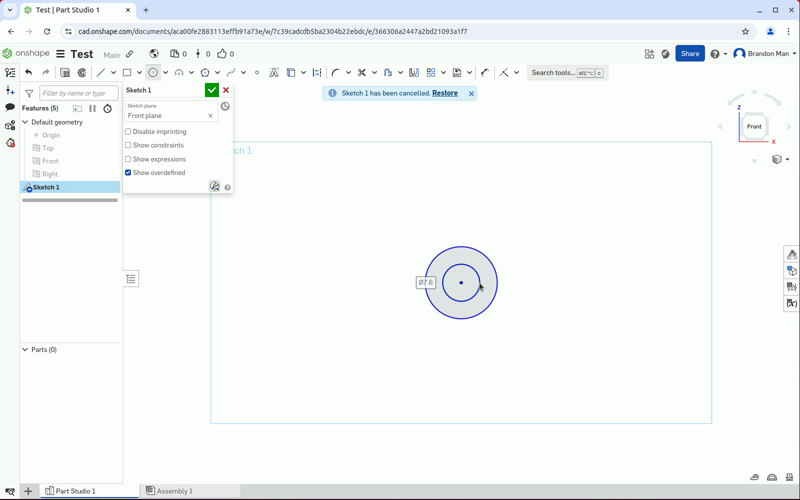
mouse_move(481, 292)
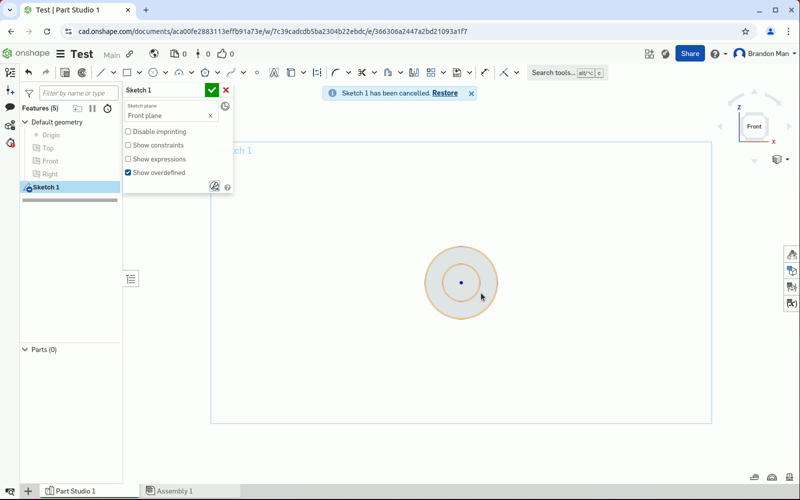
click(481, 292)
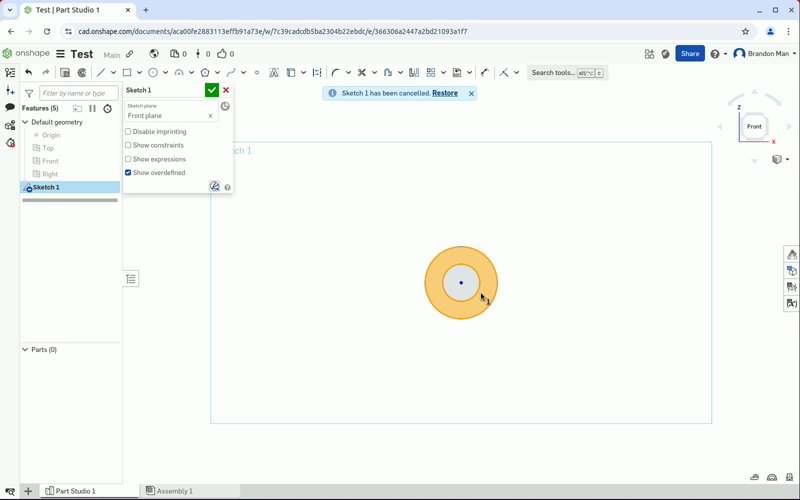
mouse_move(73, 352)
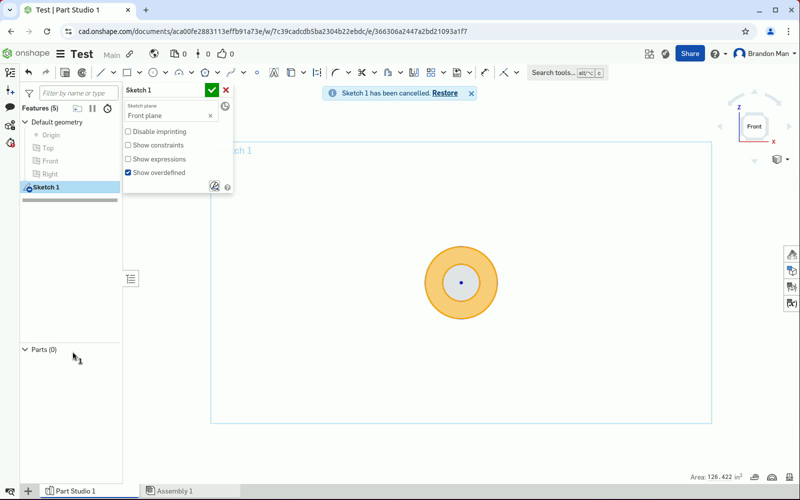
key(shift+y)
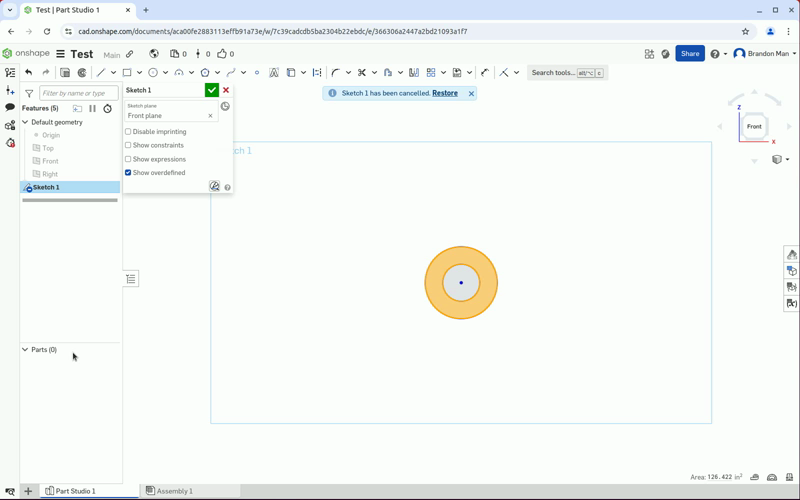
key(shift+e)
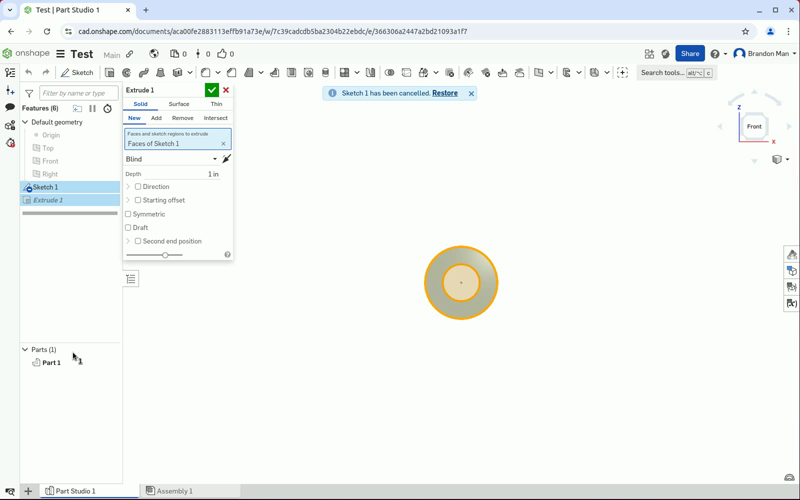
mouse_move(143, 106)
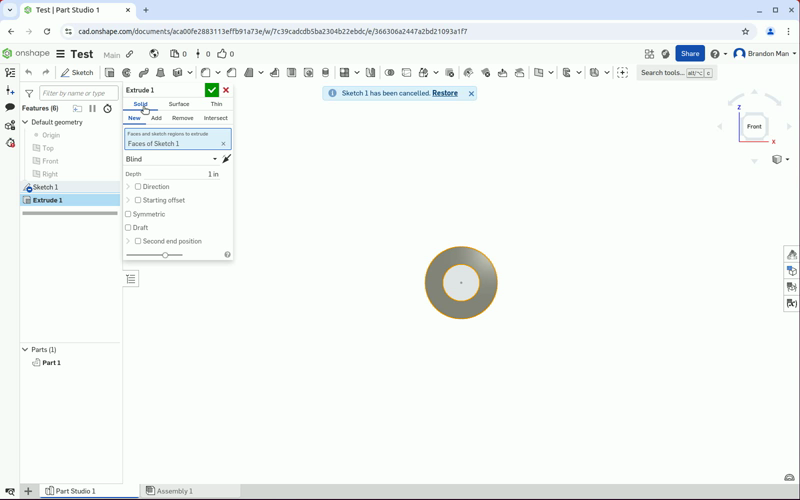
click(143, 106)
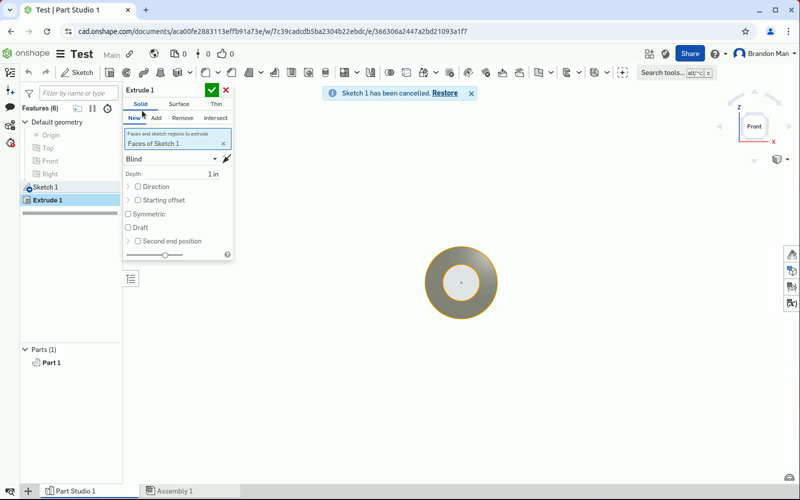
mouse_move(137, 120)
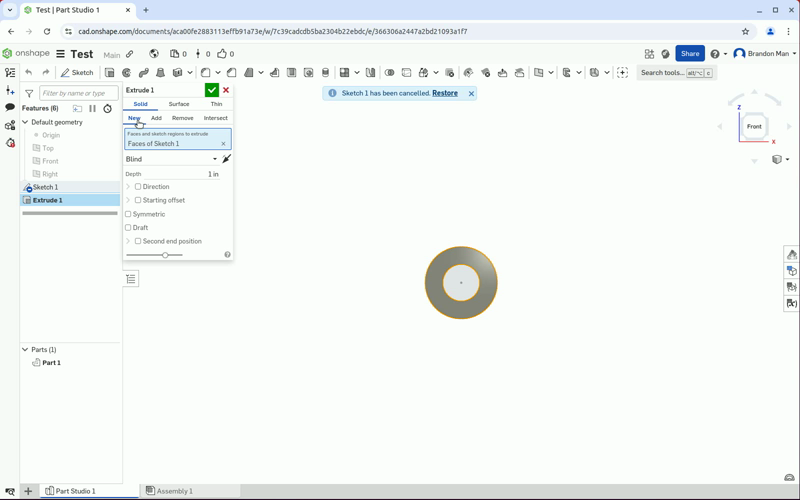
click(137, 120)
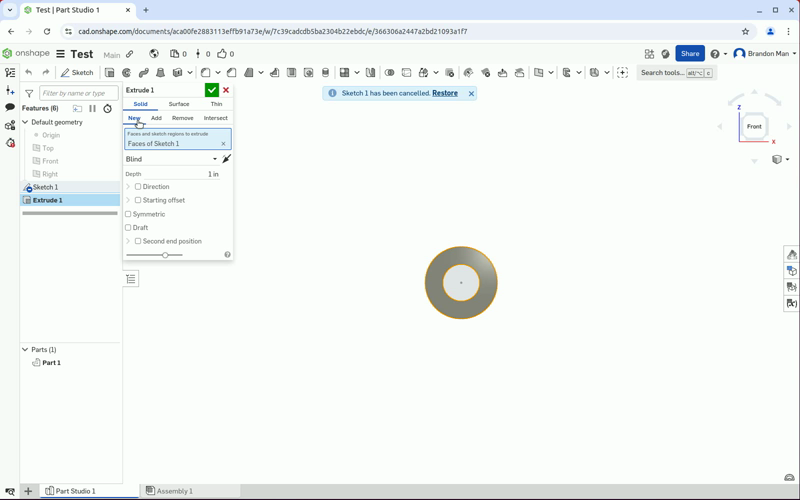
key(tab, 4)
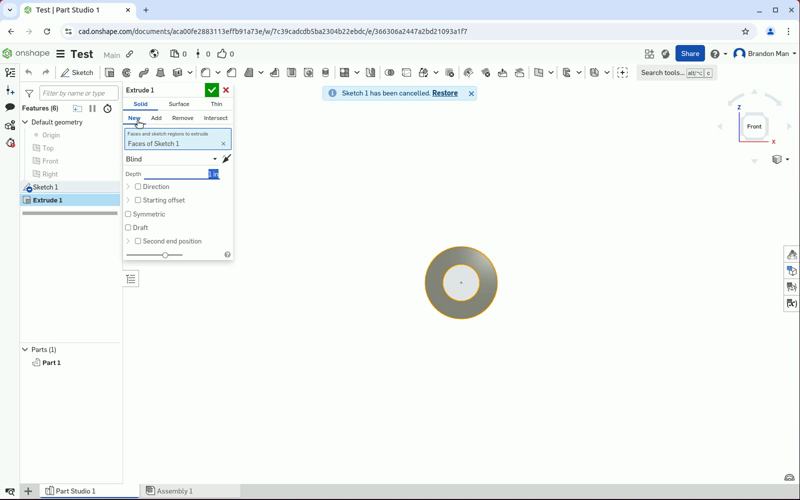
text(3.129)
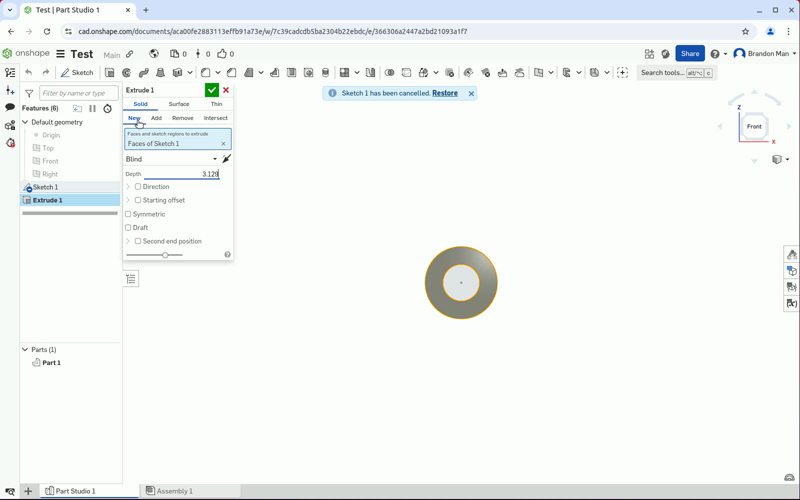
key(enter)
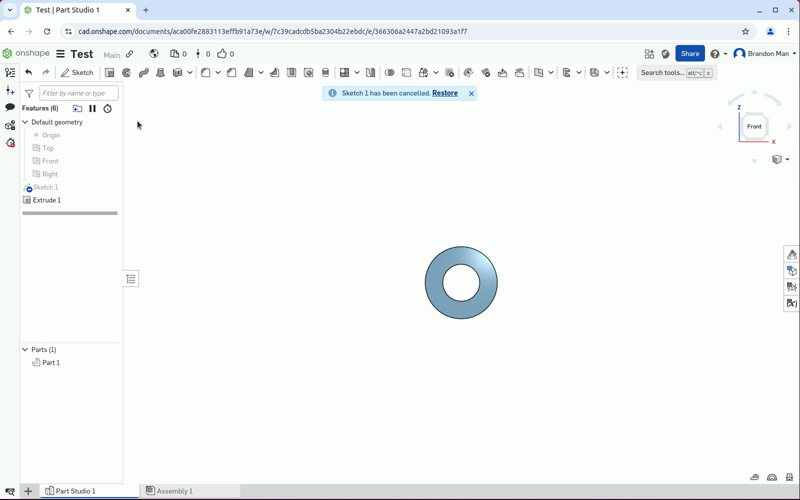
key(shift+h)
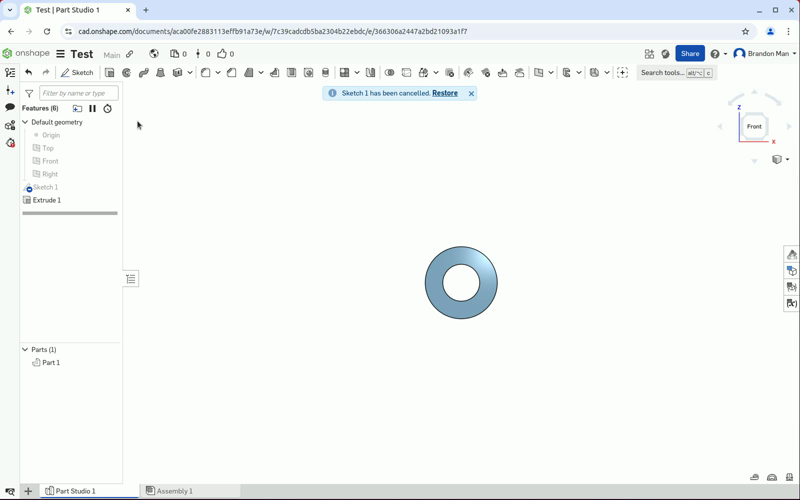
key(shift+h)
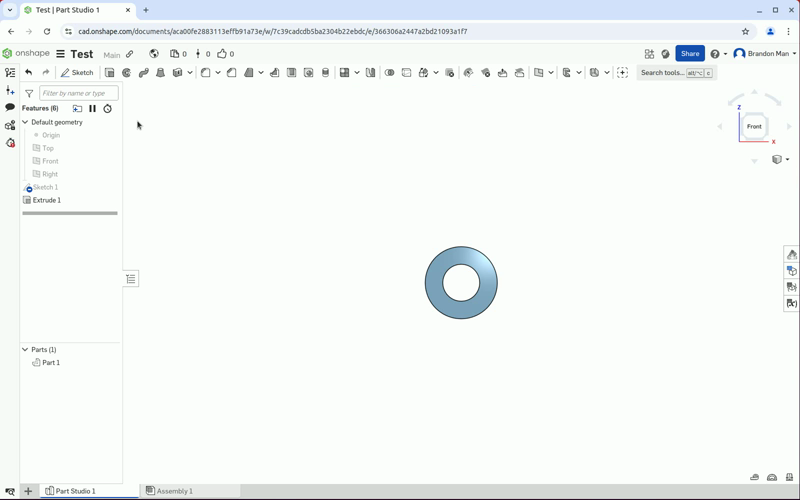
mouse_move(73, 189)
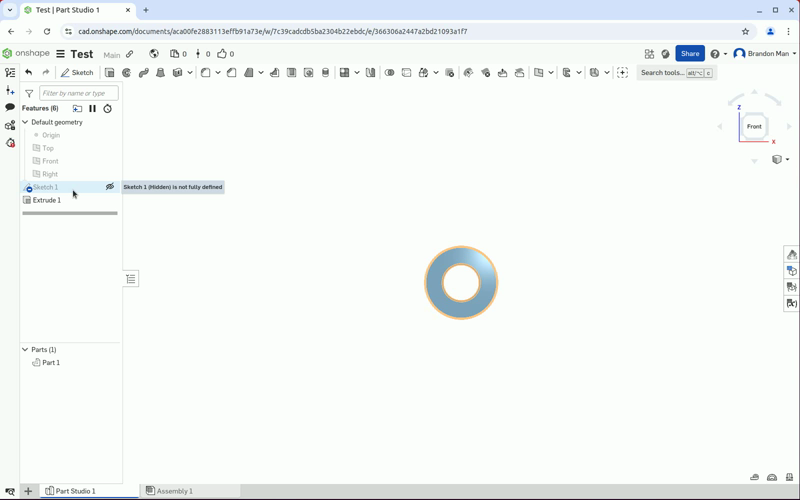
click(73, 189)
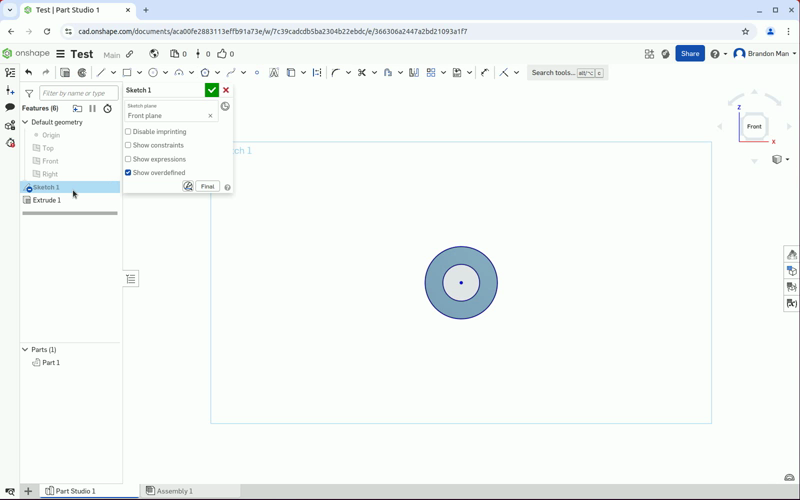
mouse_move(229, 92)
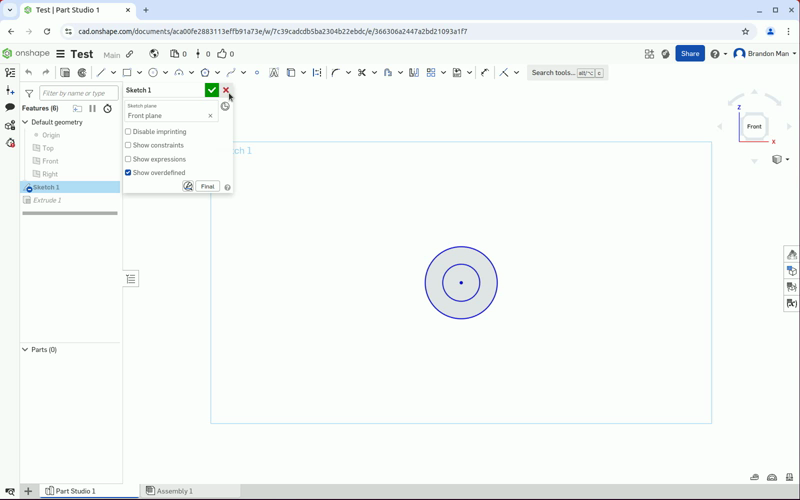
click(229, 92)
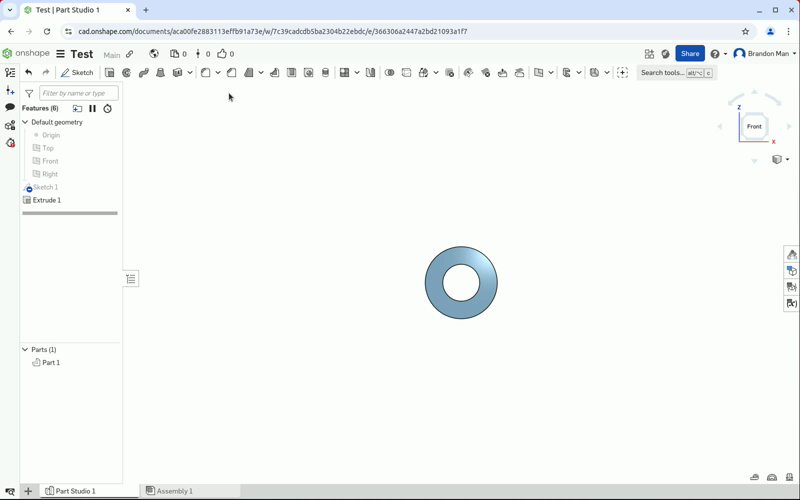
mouse_move(541, 75)
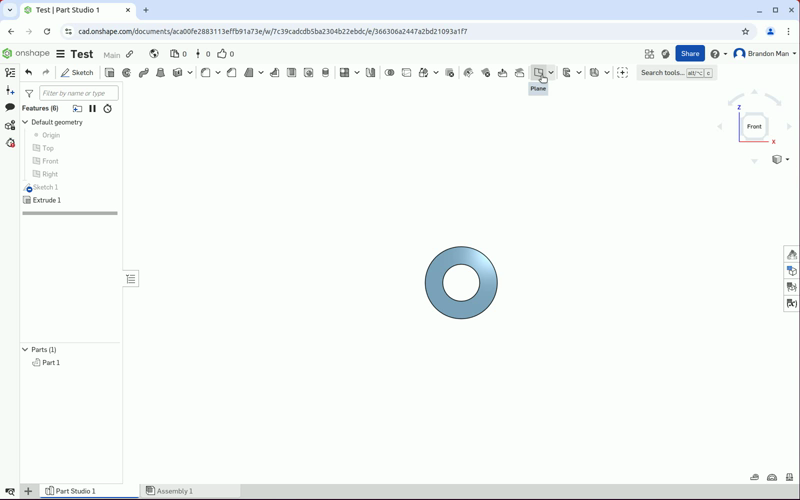
click(541, 75)
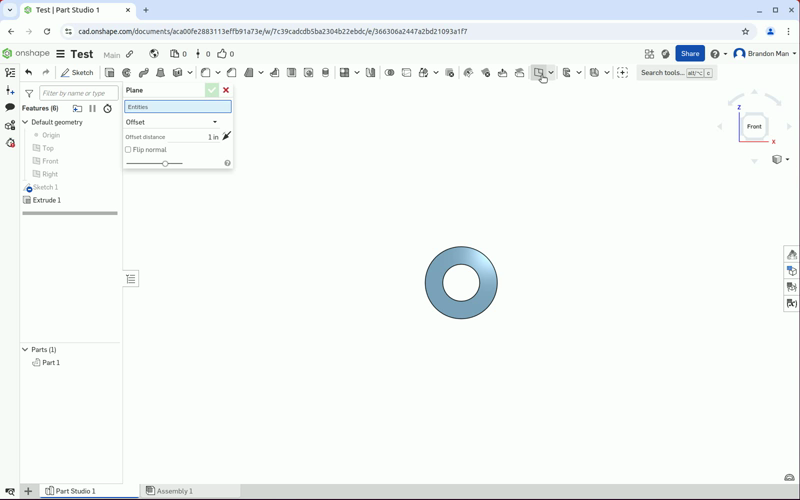
mouse_move(73, 163)
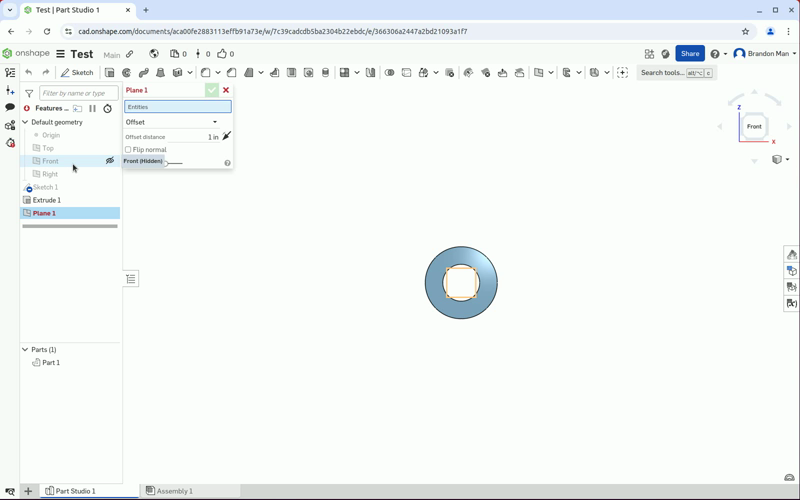
click(73, 163)
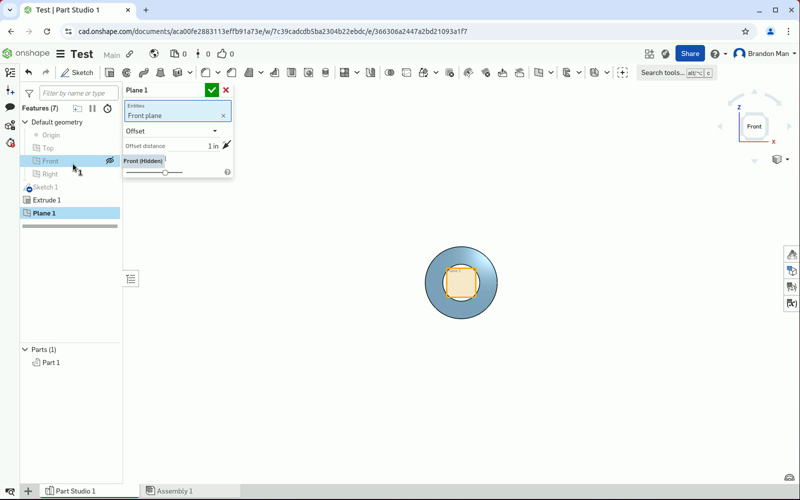
key(tab, 2)
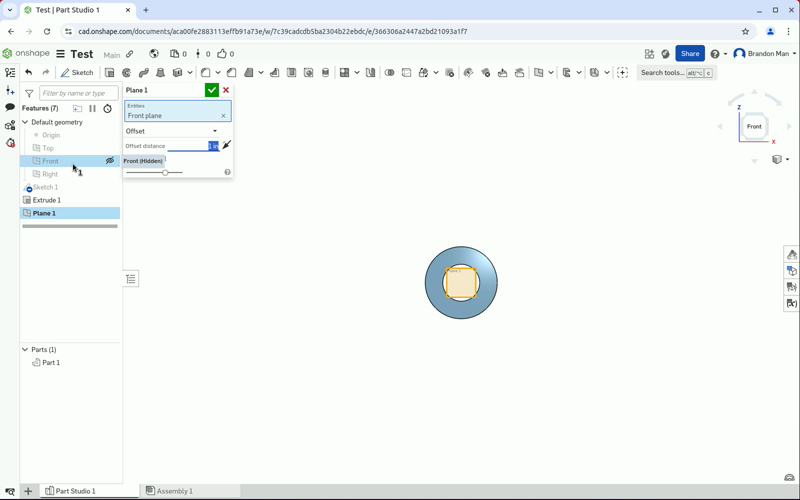
text(3.143)
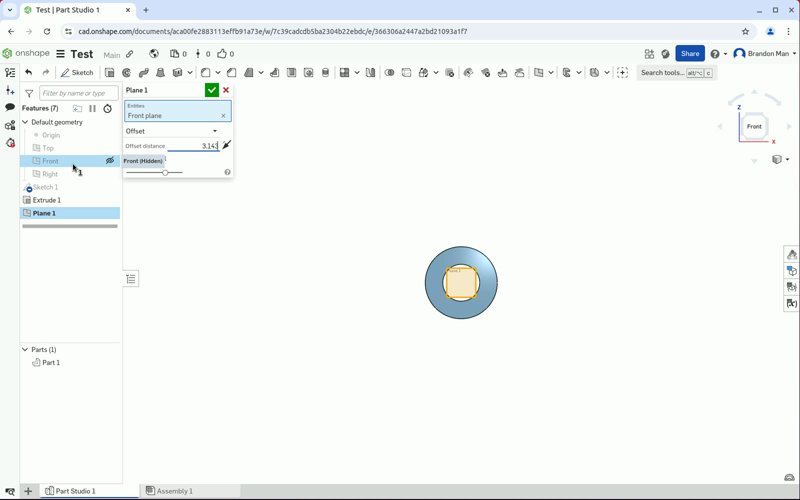
key(enter, 2)
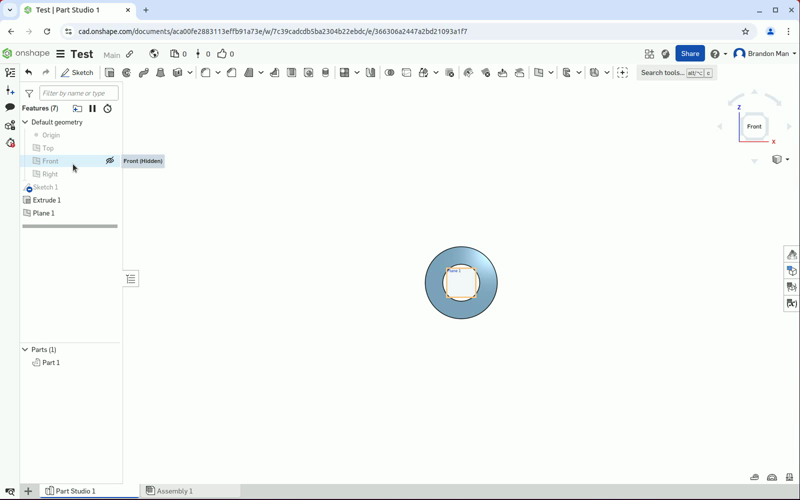
key(shift+s)
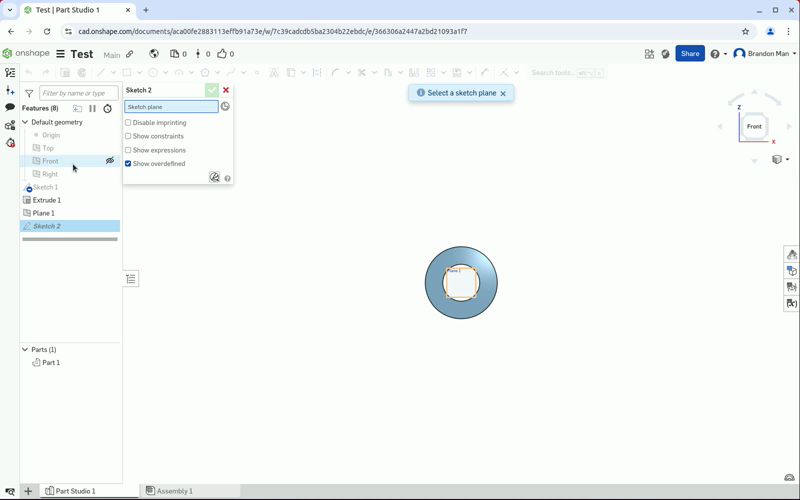
mouse_move(73, 215)
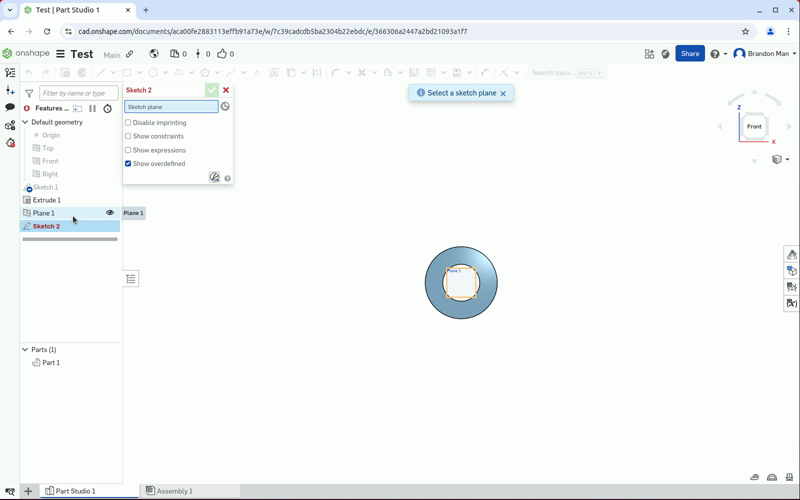
click(73, 215)
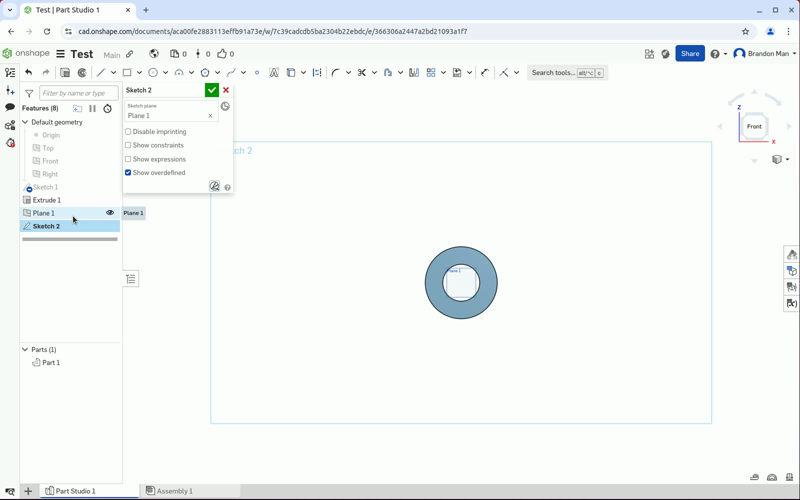
mouse_move(73, 352)
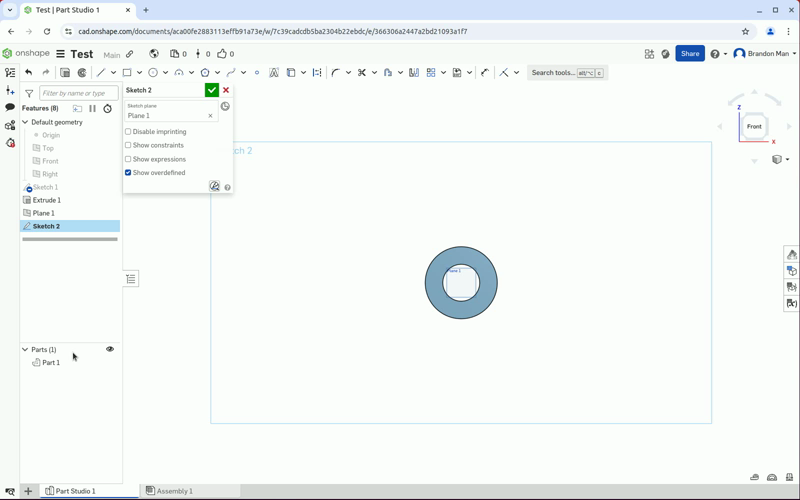
key(y)
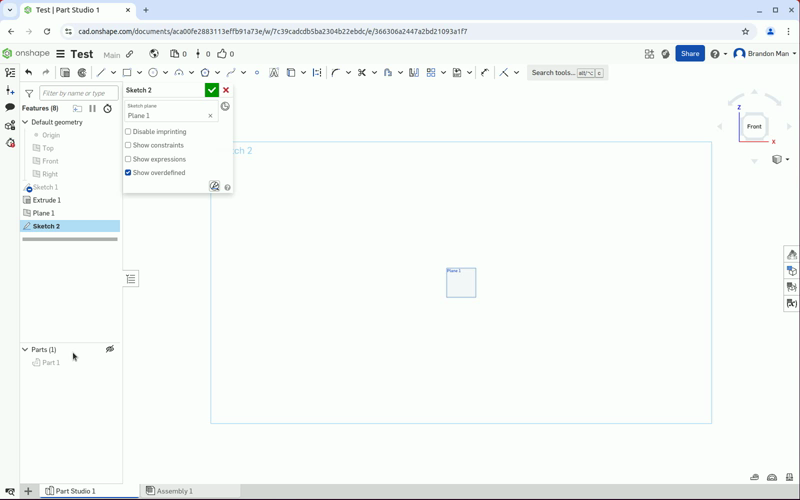
key(c)
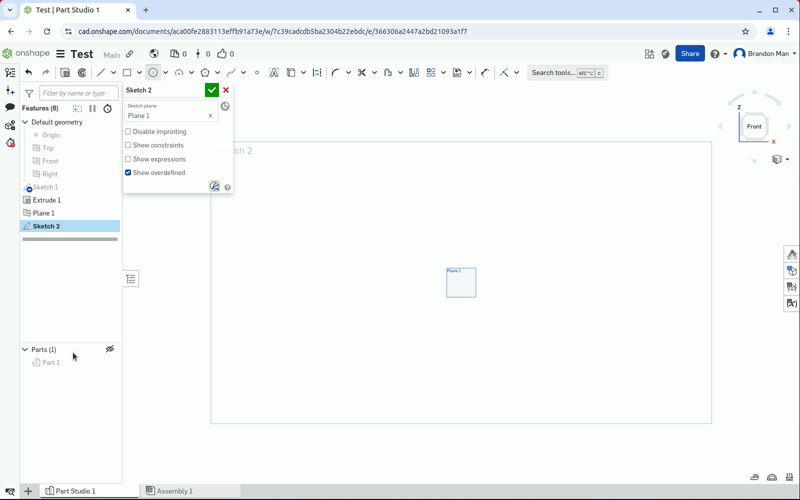
key_down(shift)
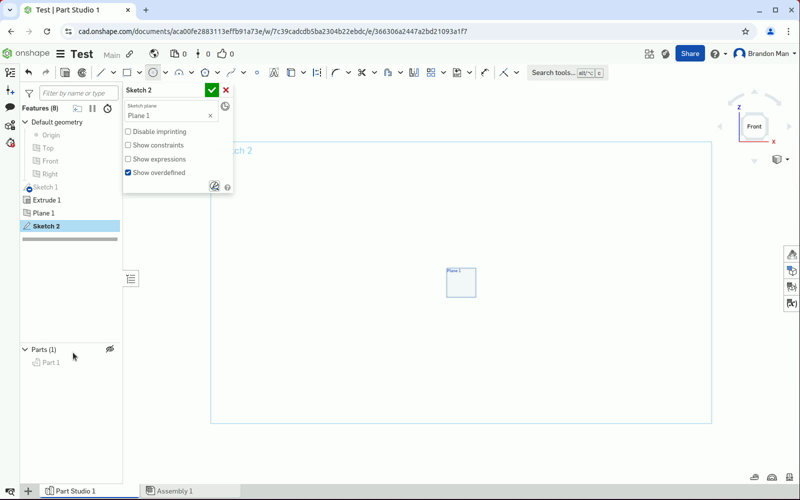
mouse_move(461, 282)
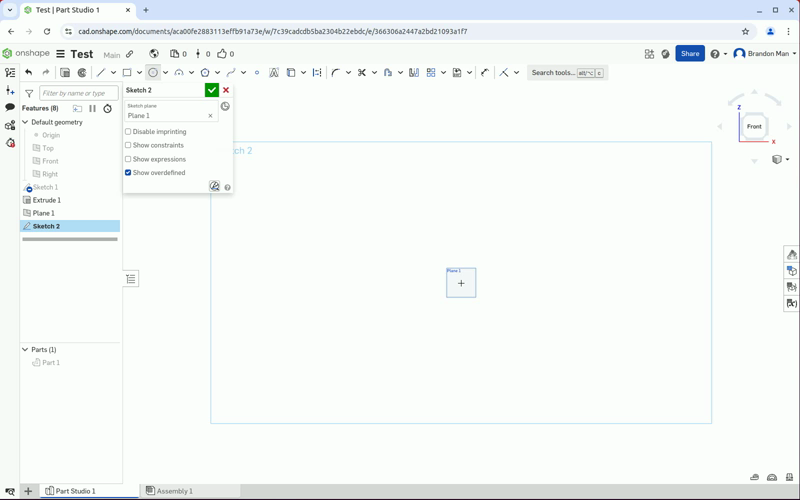
click(461, 282)
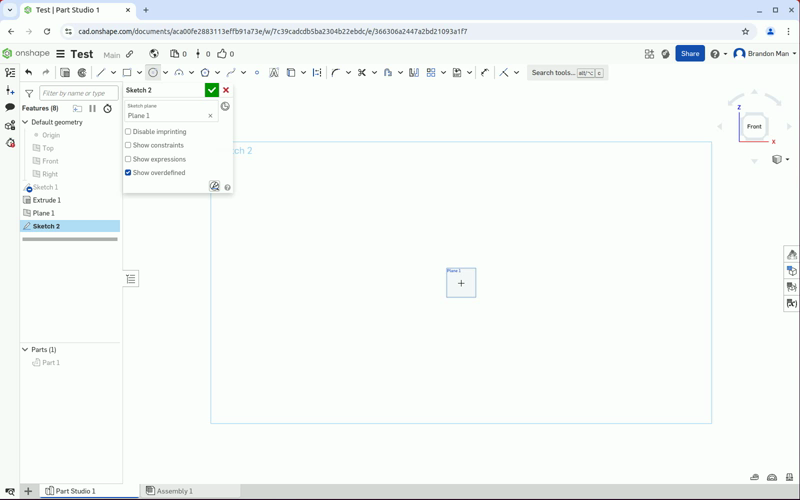
key_up(shift)
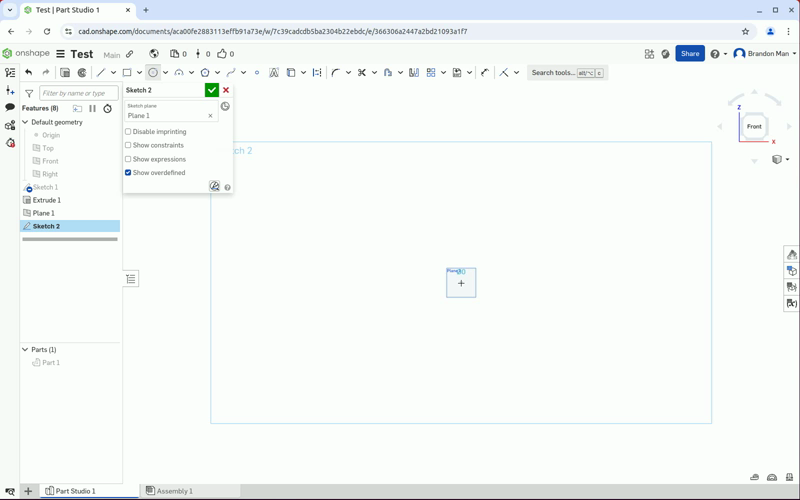
mouse_move(494, 282)
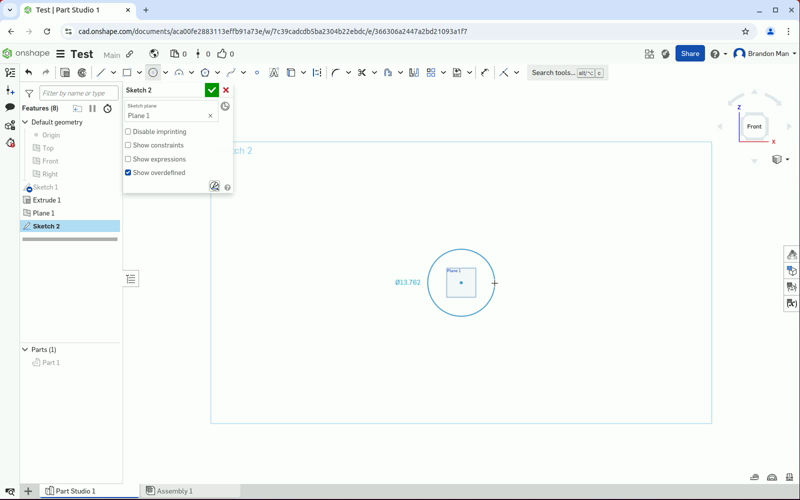
click(494, 282)
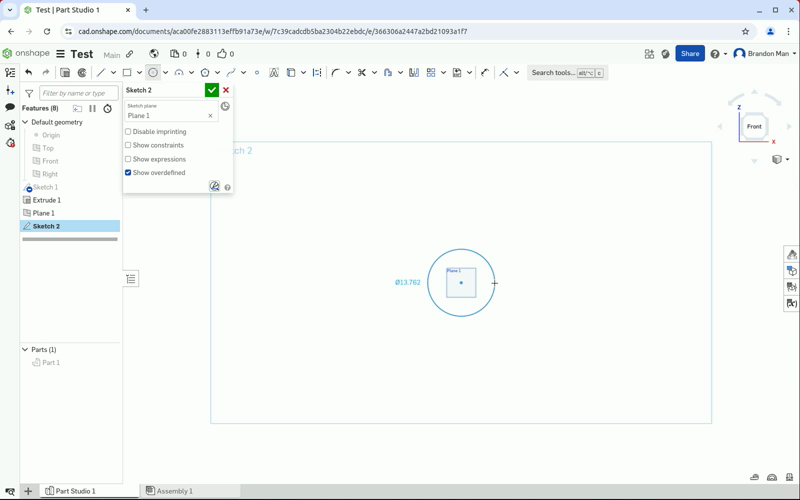
key(esc)
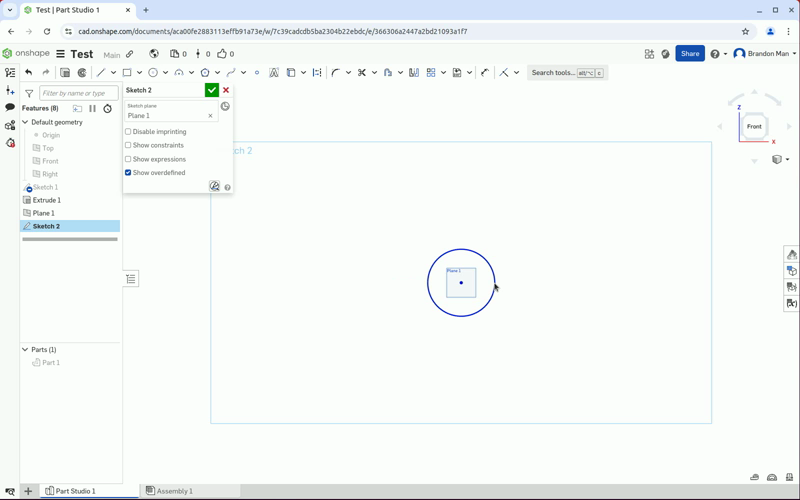
key(c)
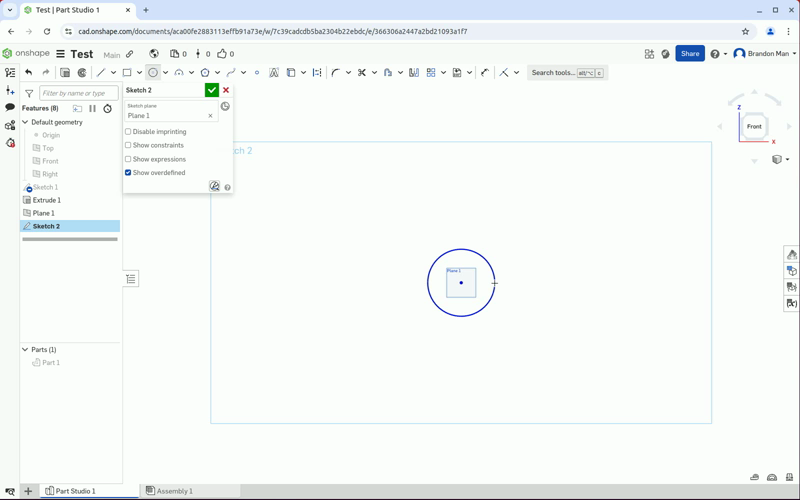
key_down(shift)
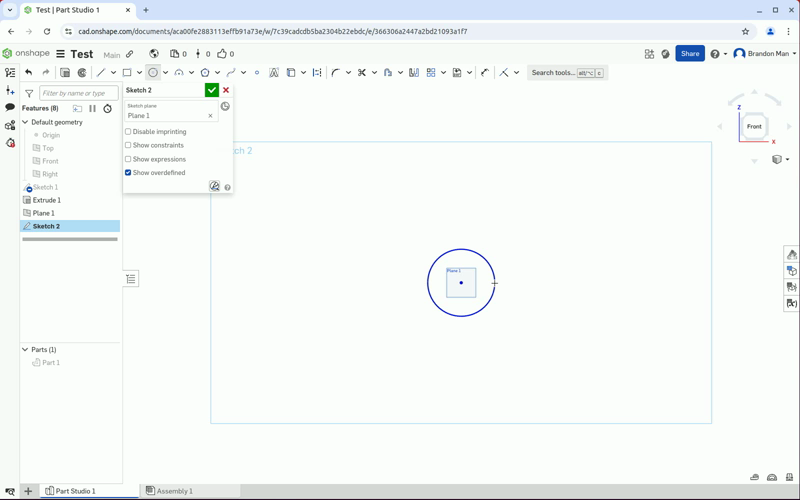
mouse_move(461, 282)
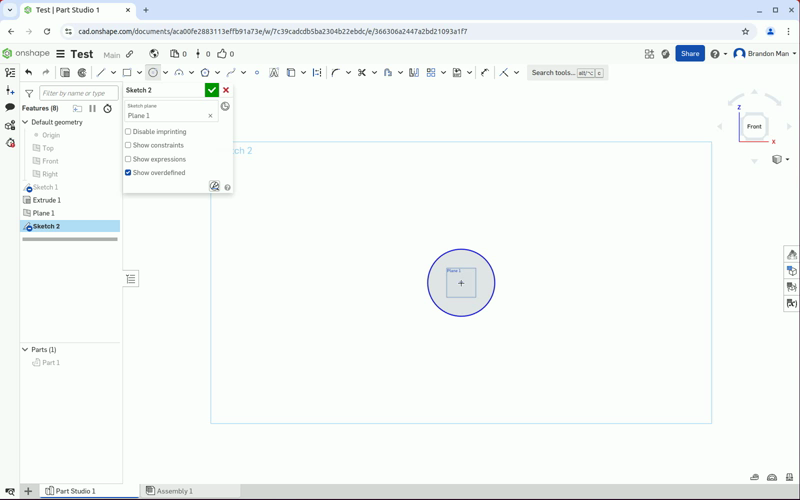
click(461, 282)
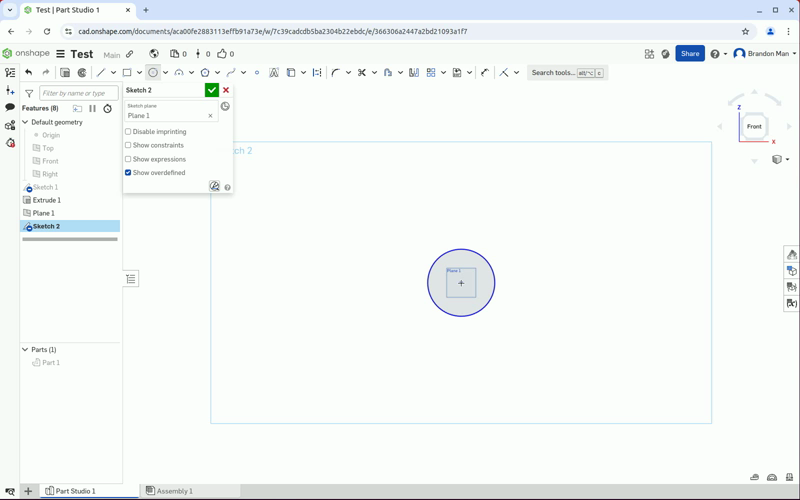
key_up(shift)
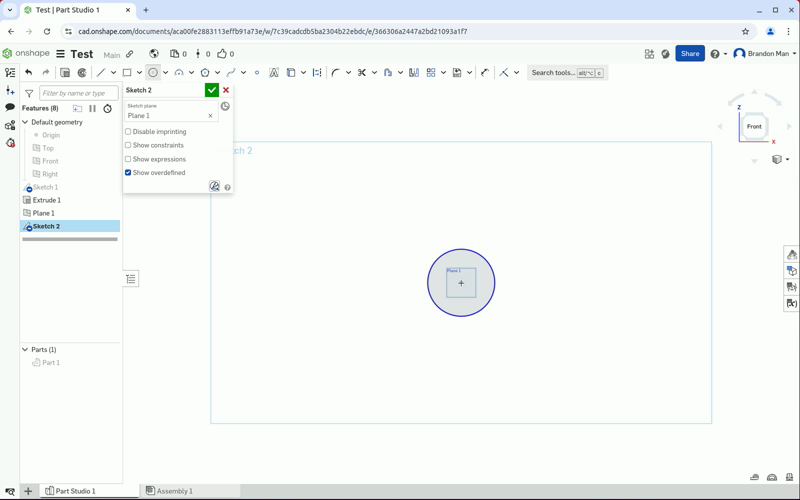
mouse_move(480, 282)
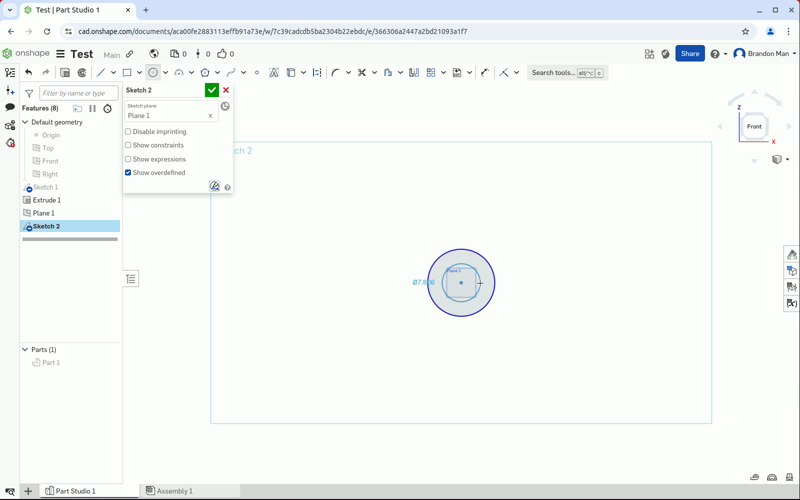
click(480, 282)
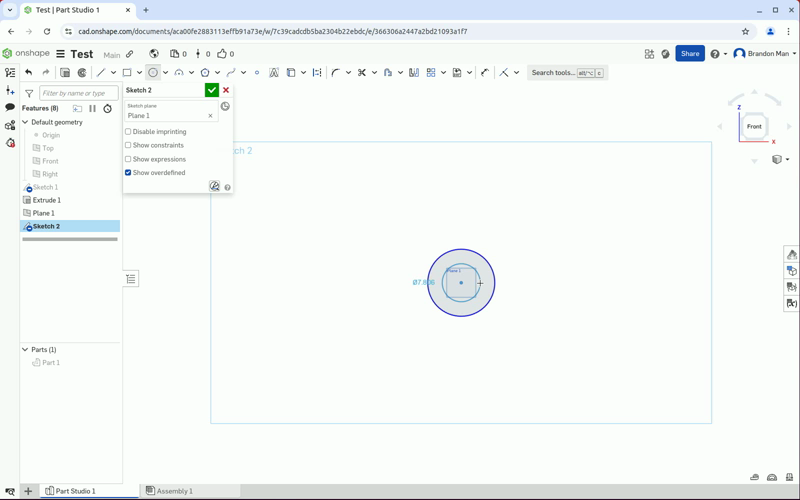
key(esc)
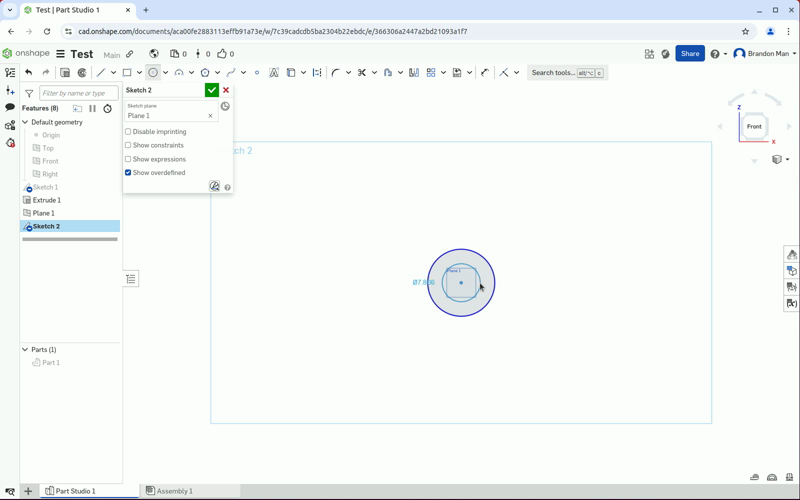
mouse_move(457, 256)
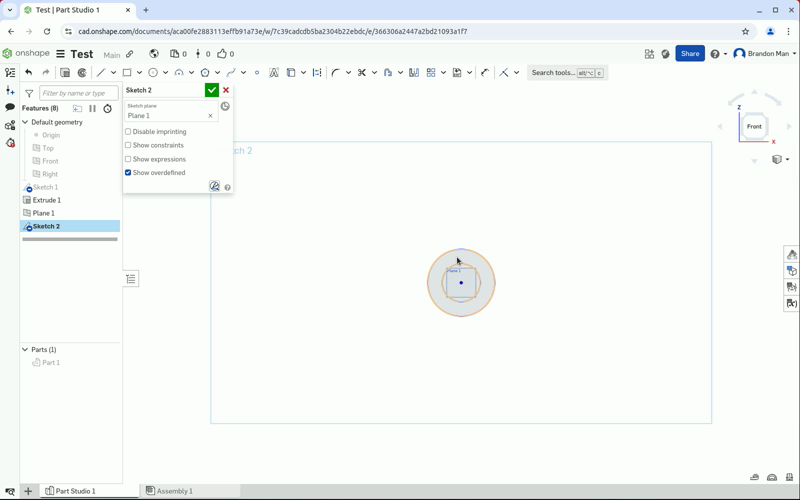
click(457, 256)
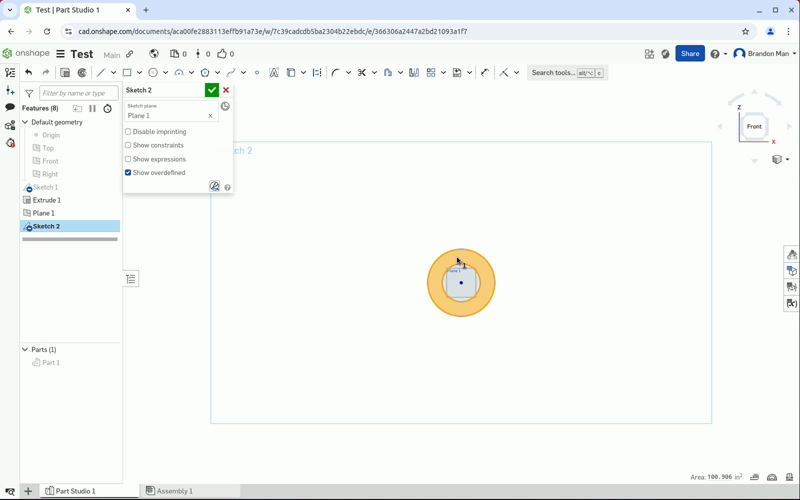
mouse_move(73, 352)
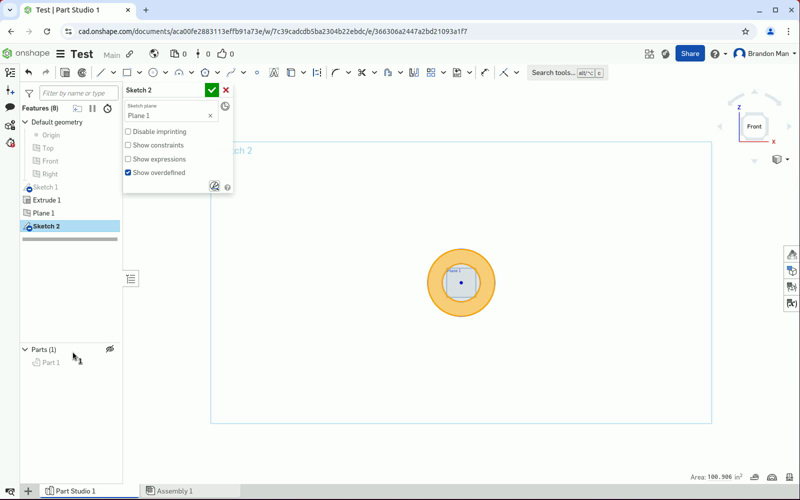
key(shift+y)
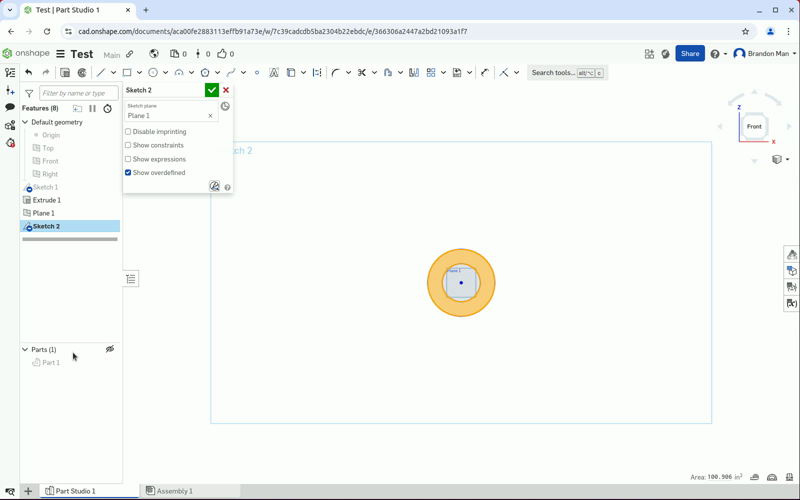
key(shift+e)
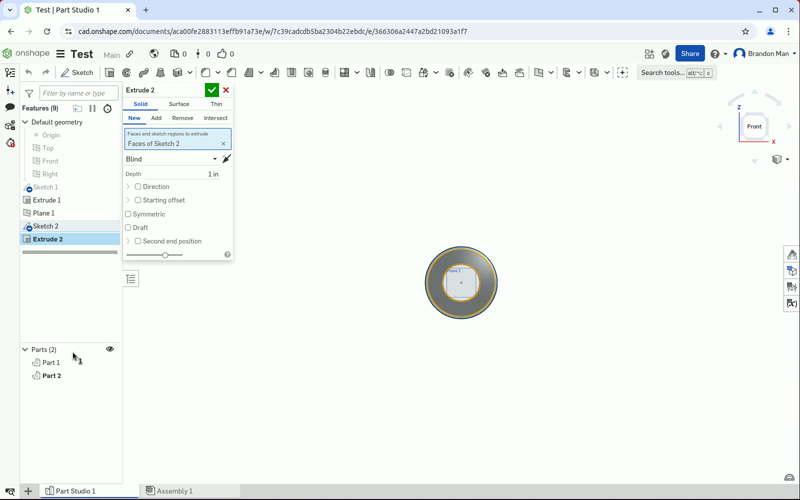
mouse_move(143, 106)
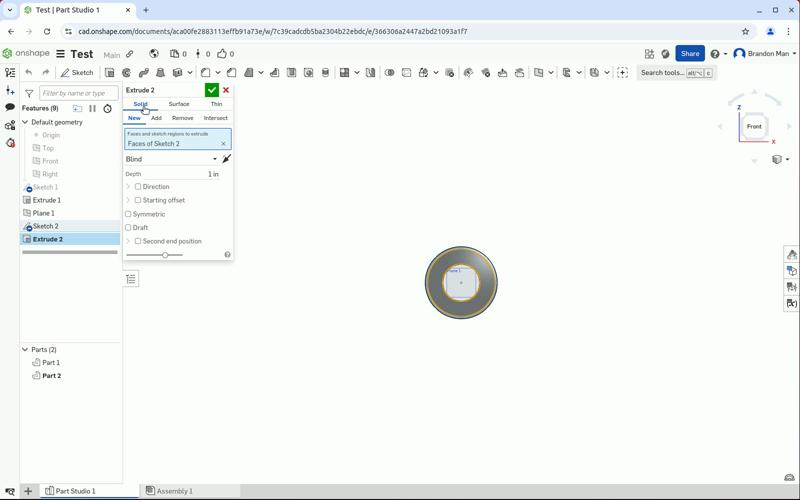
click(143, 106)
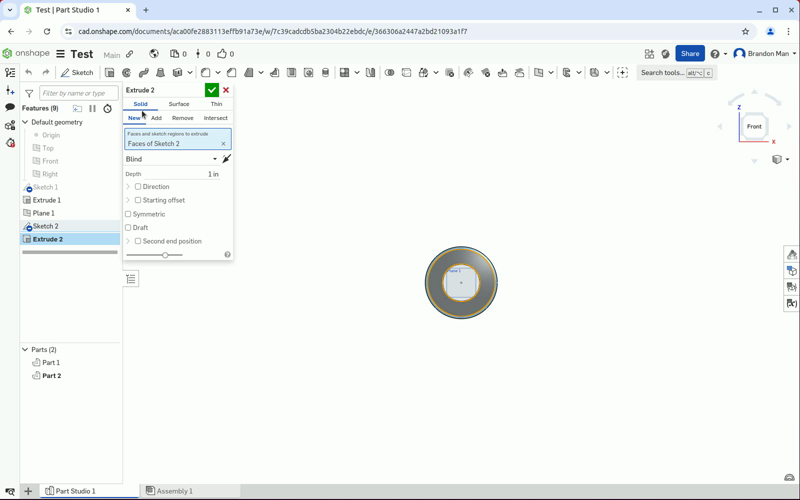
mouse_move(137, 120)
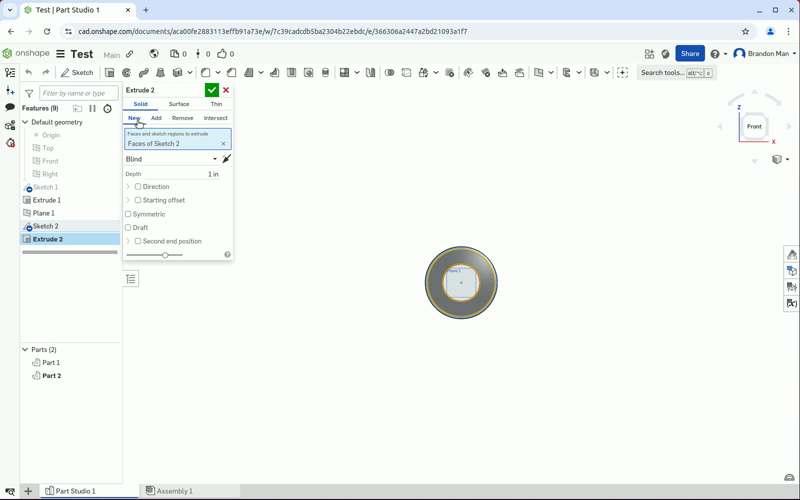
click(137, 120)
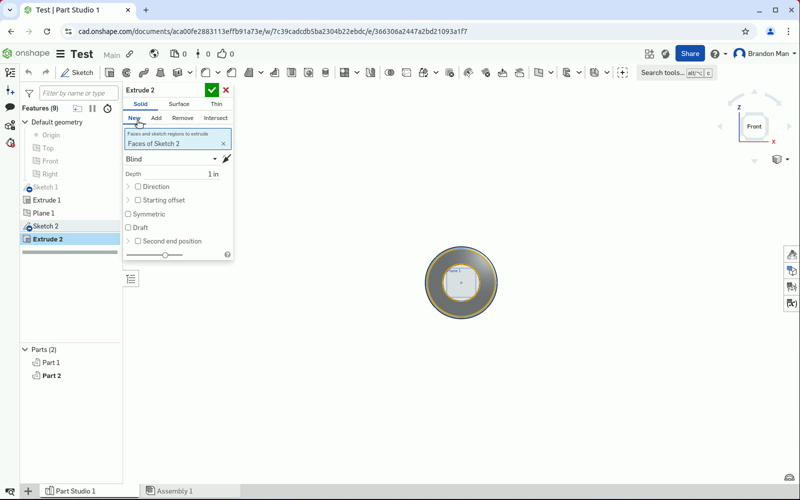
key(tab, 4)
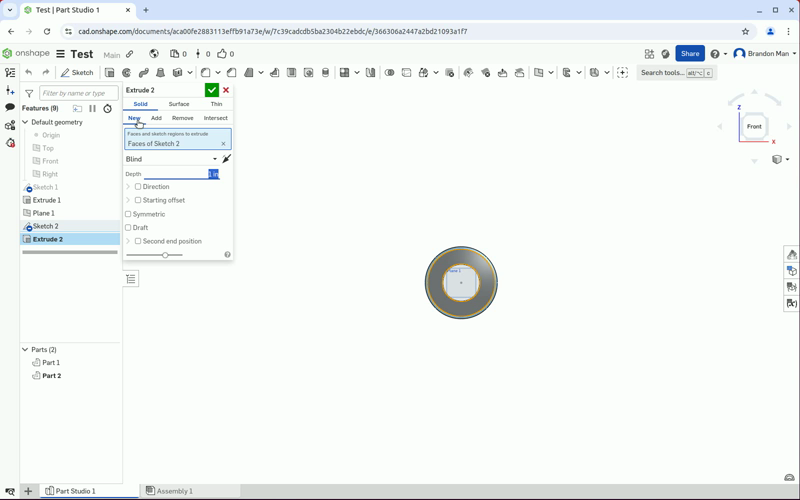
text(0.963)
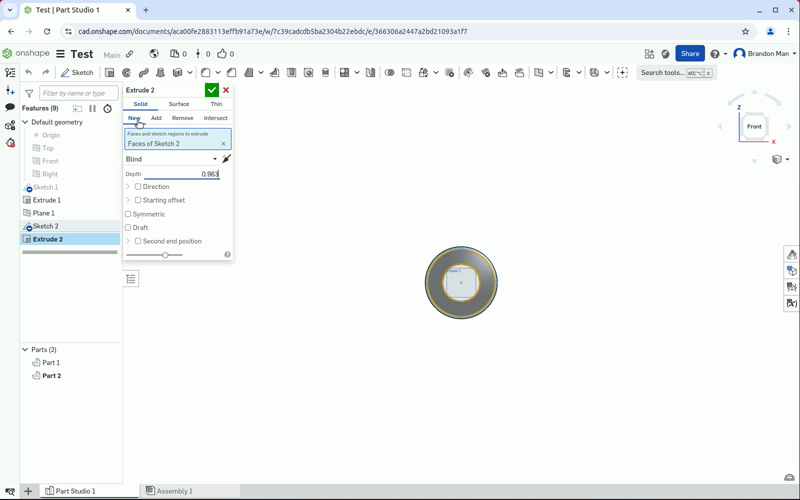
key(enter)
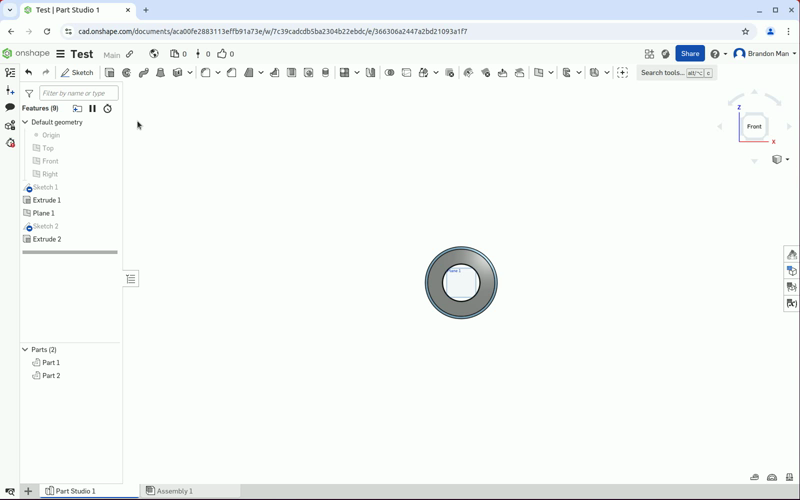
key(shift+h)
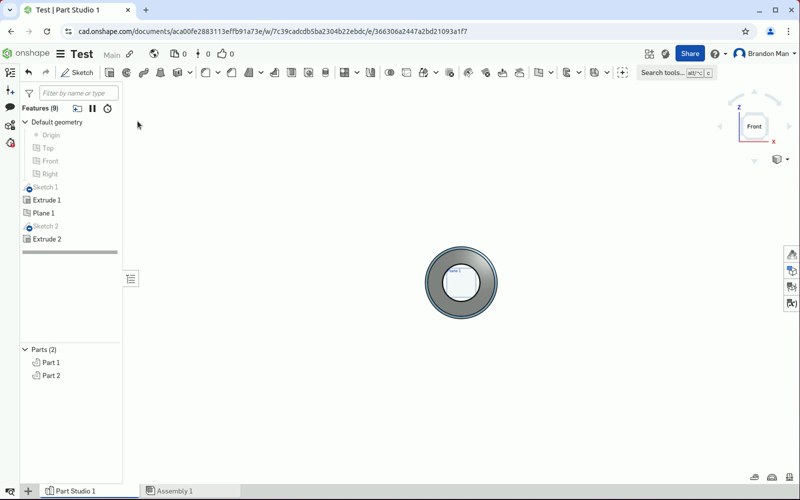
key(shift+h)
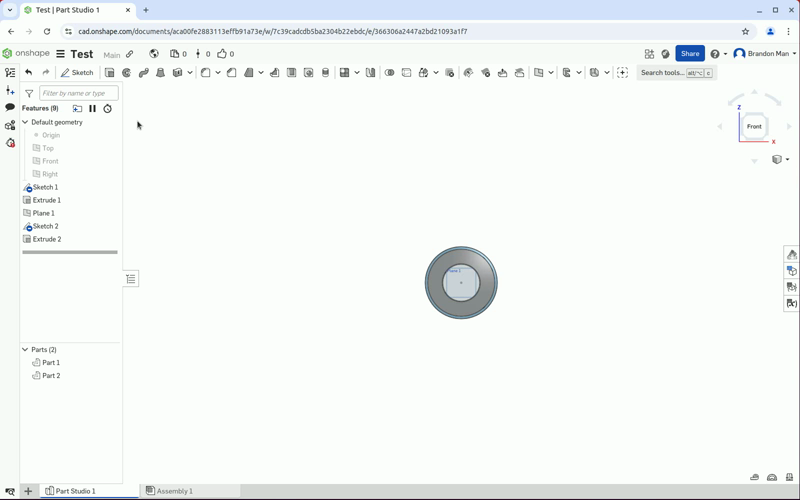
key(shift+7)
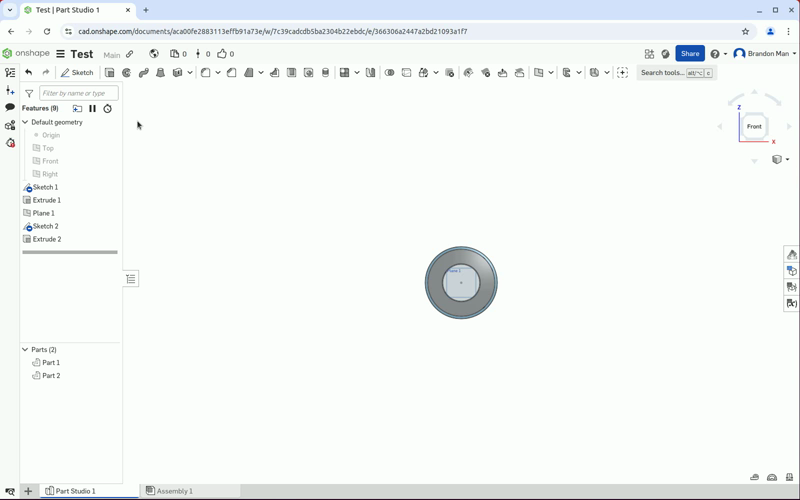
key(left, 2)
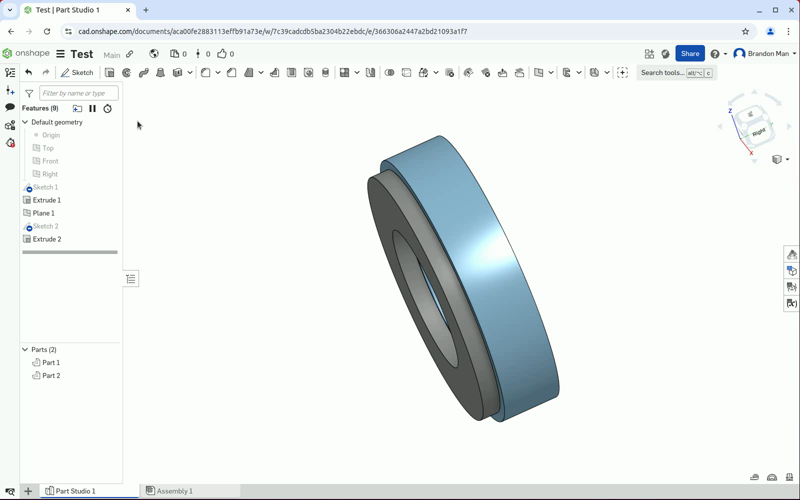
key(down, 2)
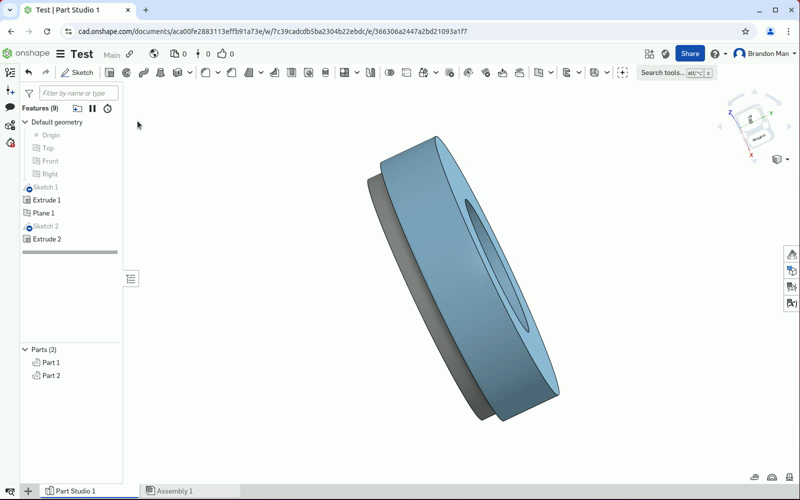
key(up, 2)
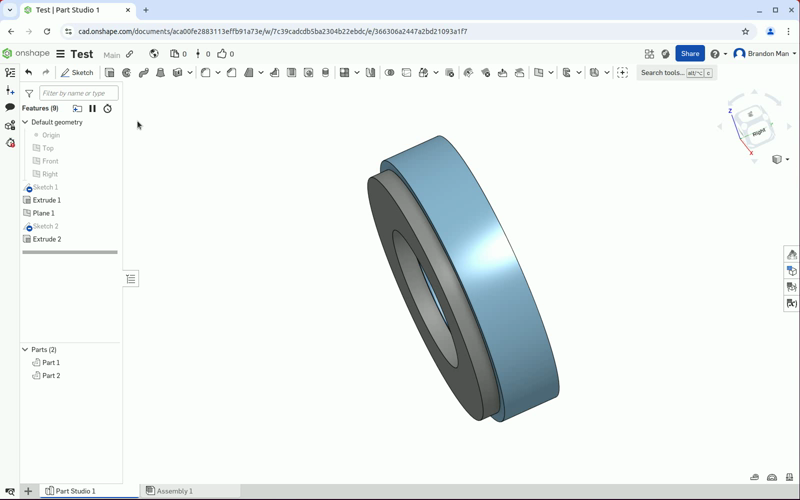
key(right, 2)
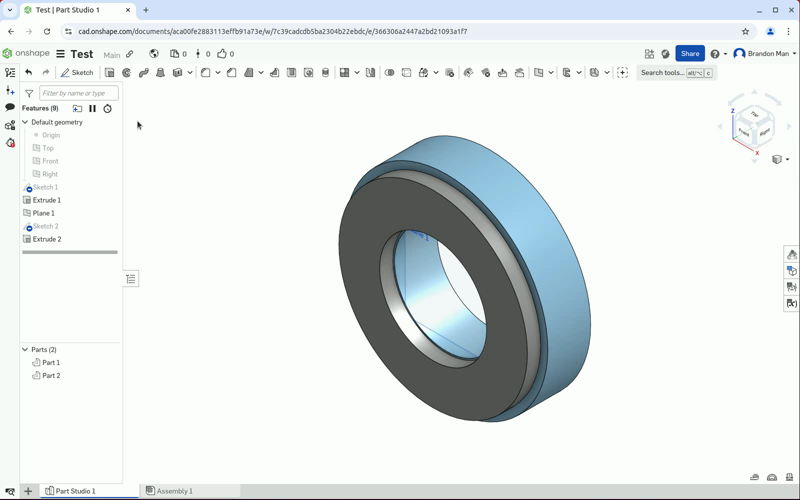
mouse_move(73, 189)
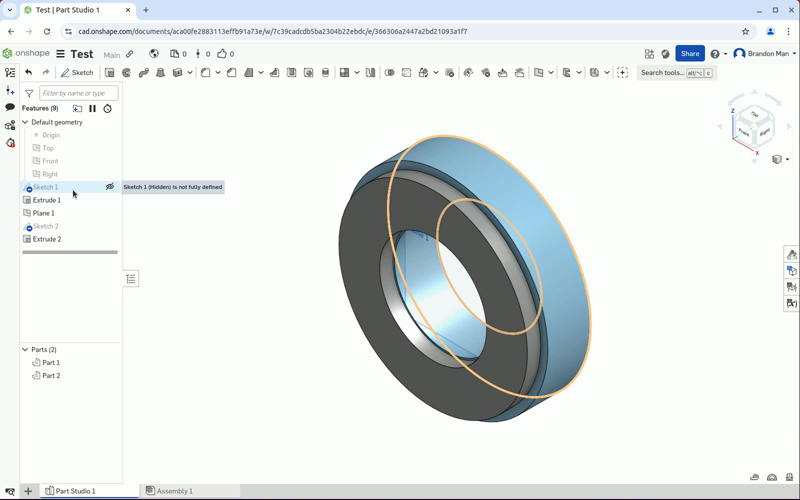
click(73, 189)